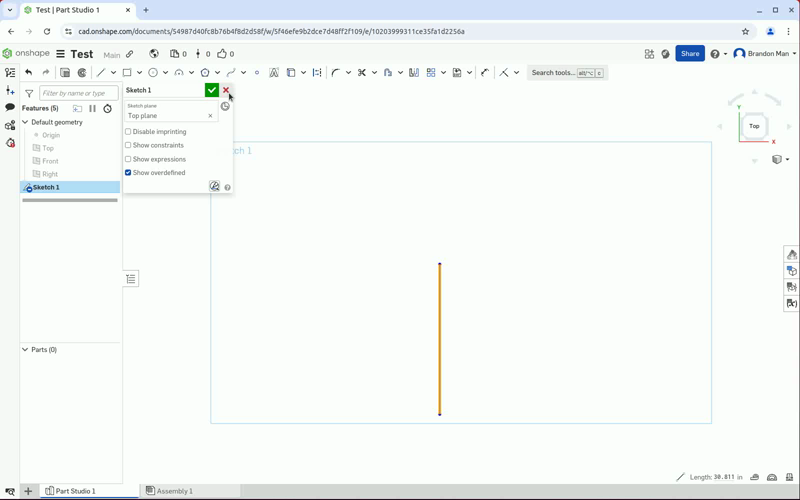
key(shift+h)
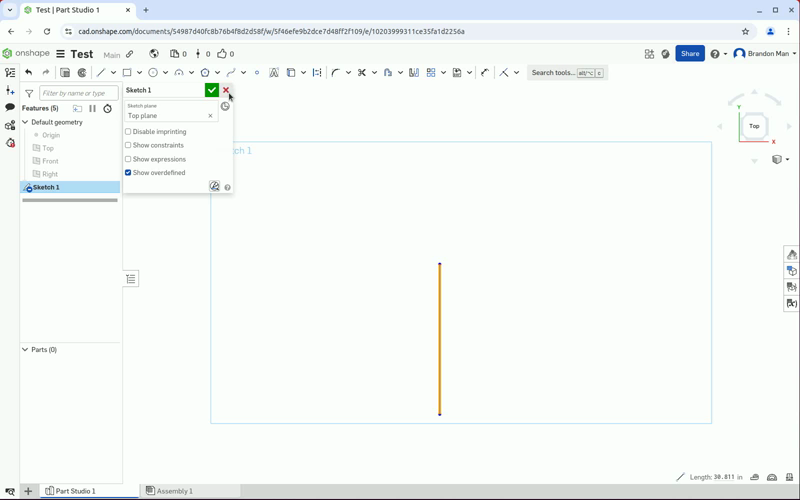
key(shift+s)
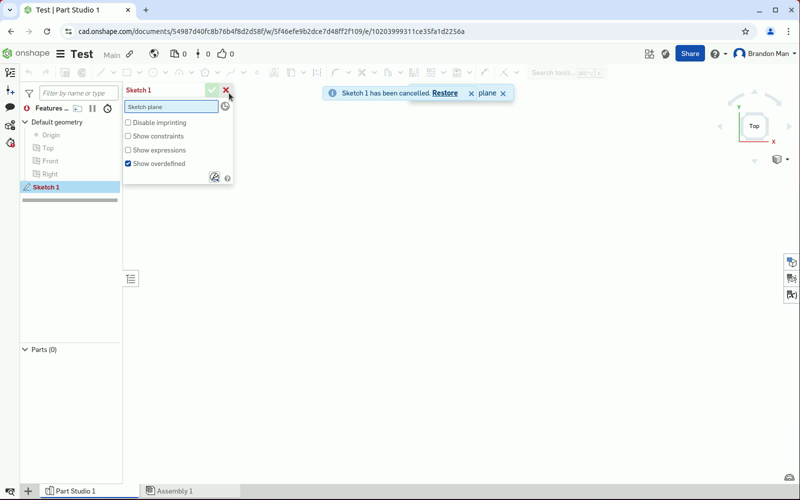
mouse_move(73, 150)
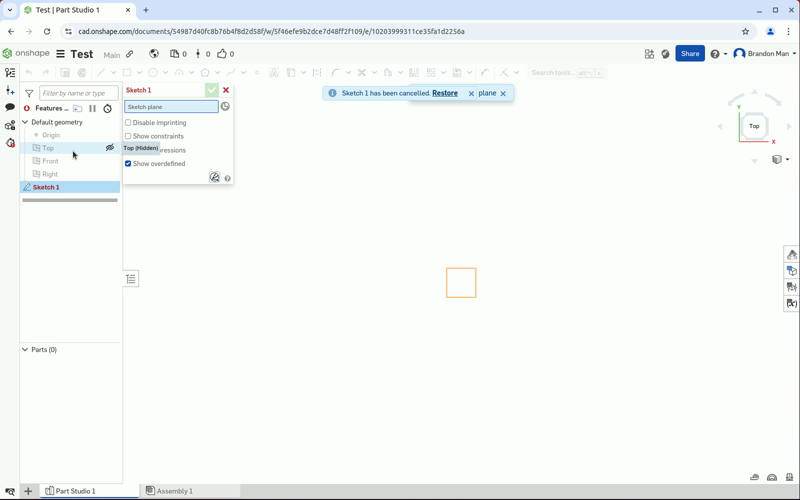
click(73, 150)
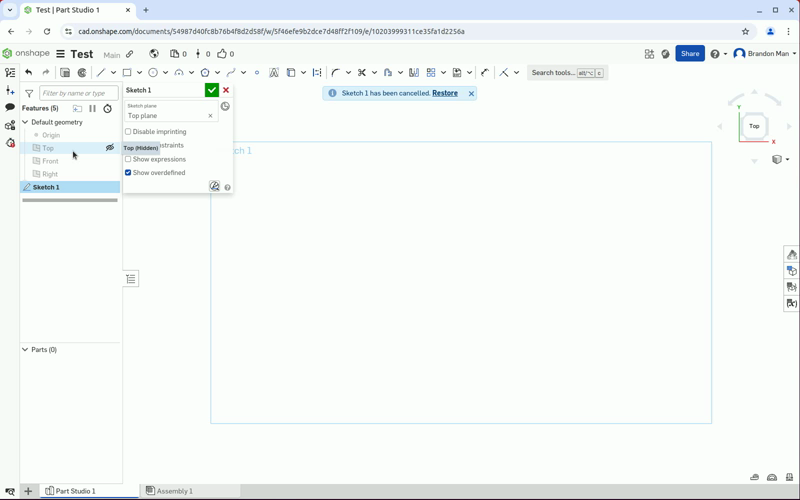
mouse_move(73, 352)
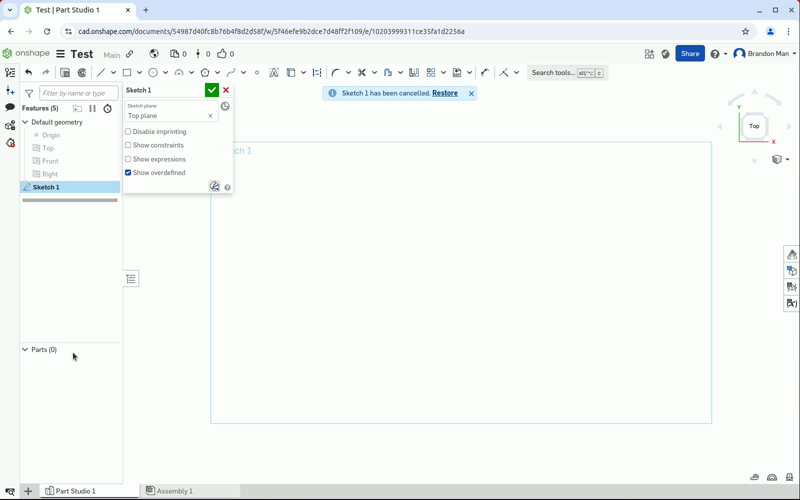
key(y)
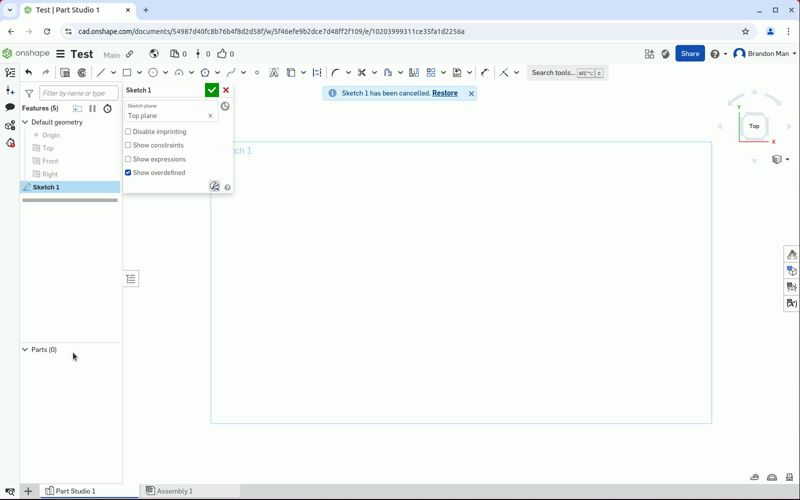
key(l)
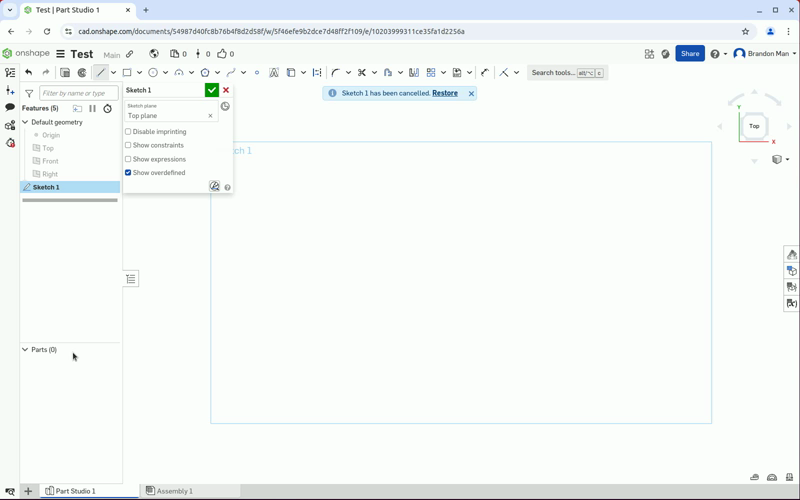
key_down(shift)
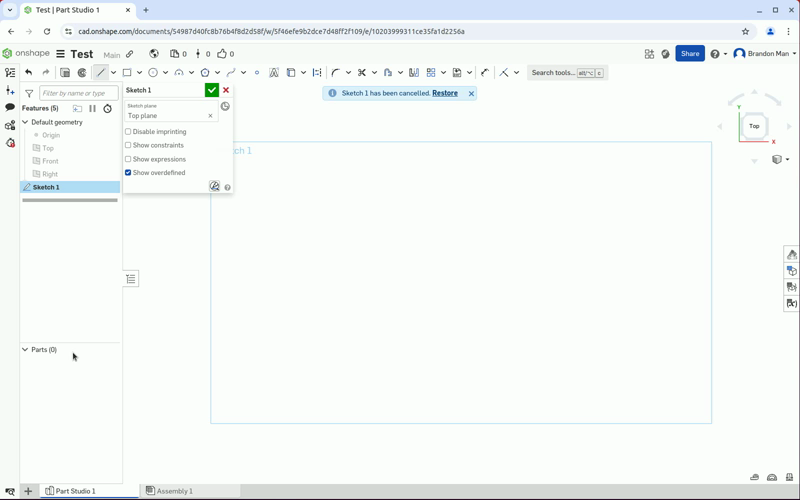
mouse_move(348, 369)
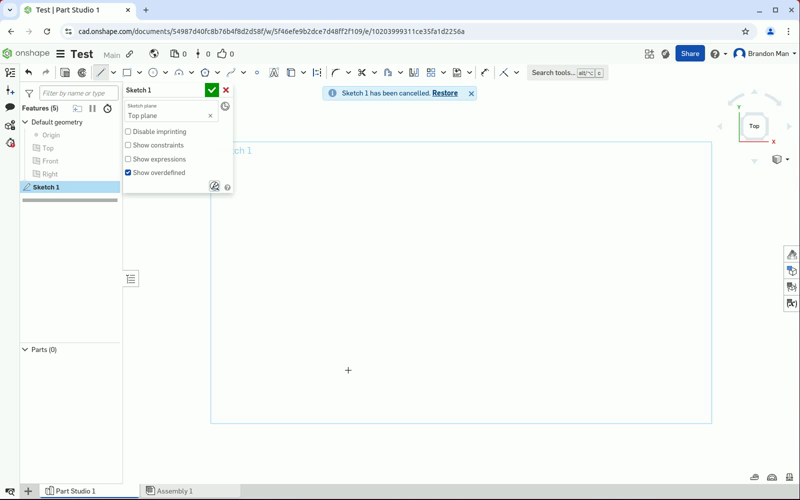
click(348, 369)
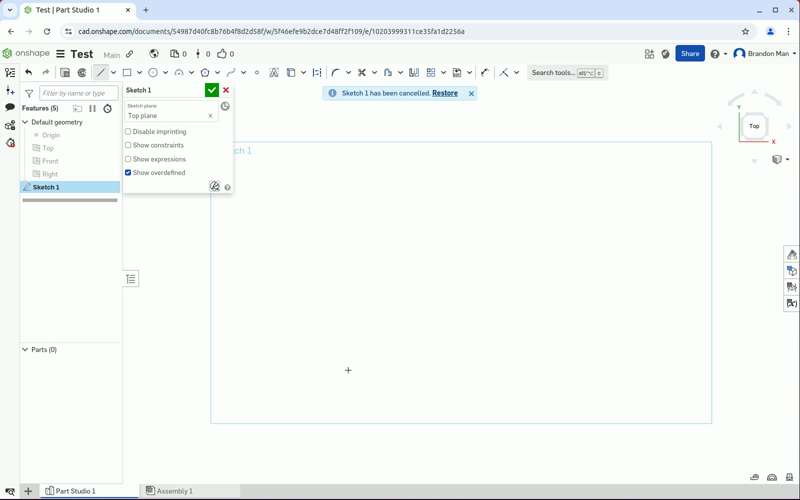
key_up(shift)
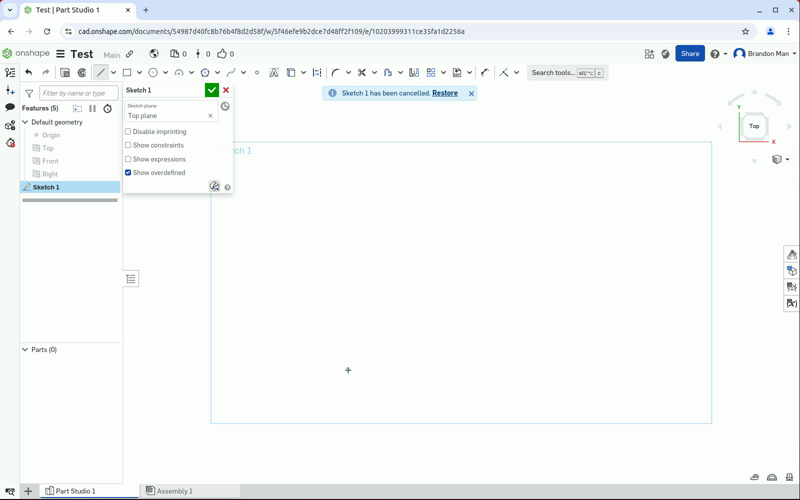
key_down(shift)
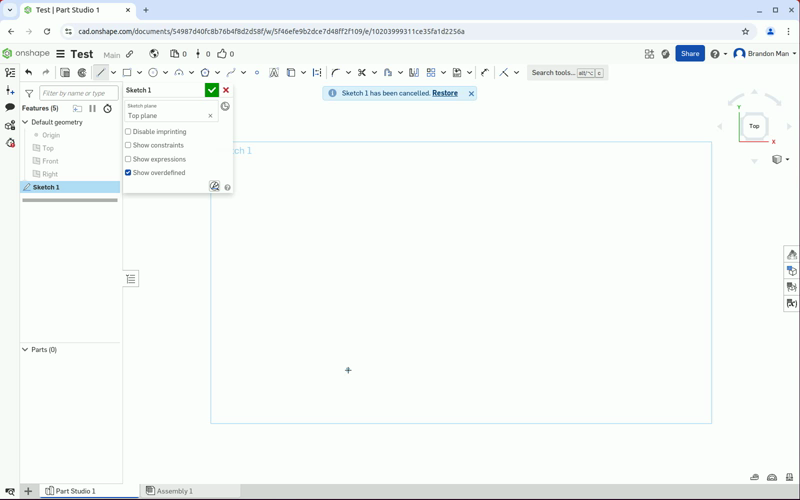
mouse_move(461, 369)
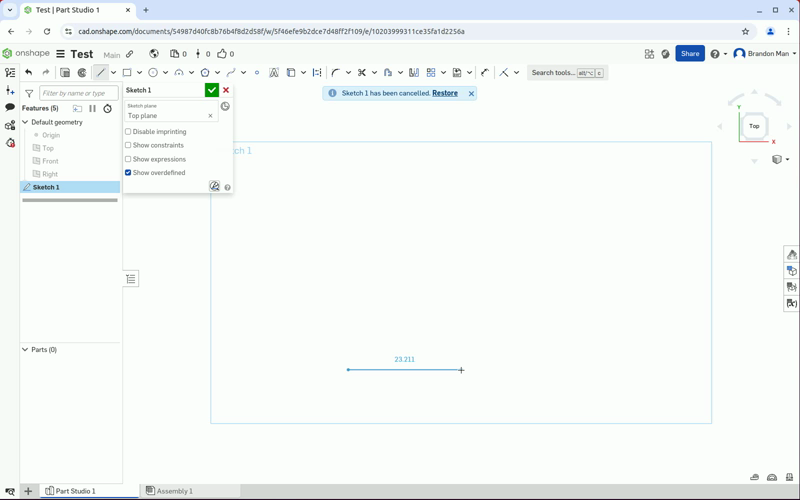
click(461, 369)
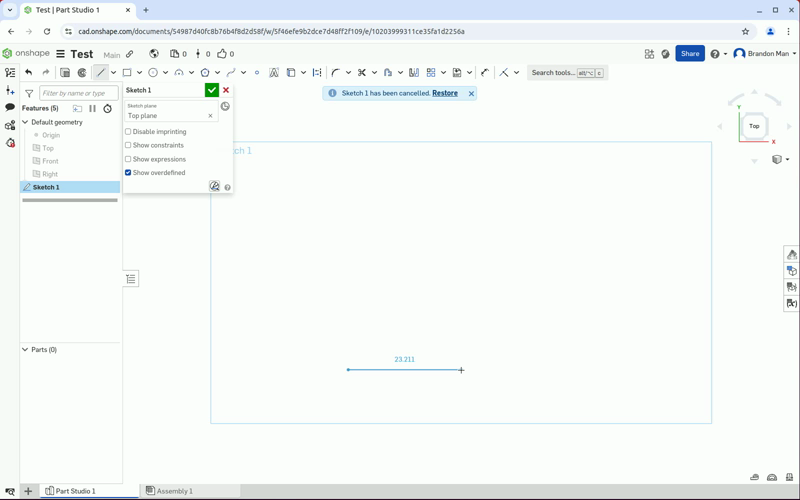
key_up(shift)
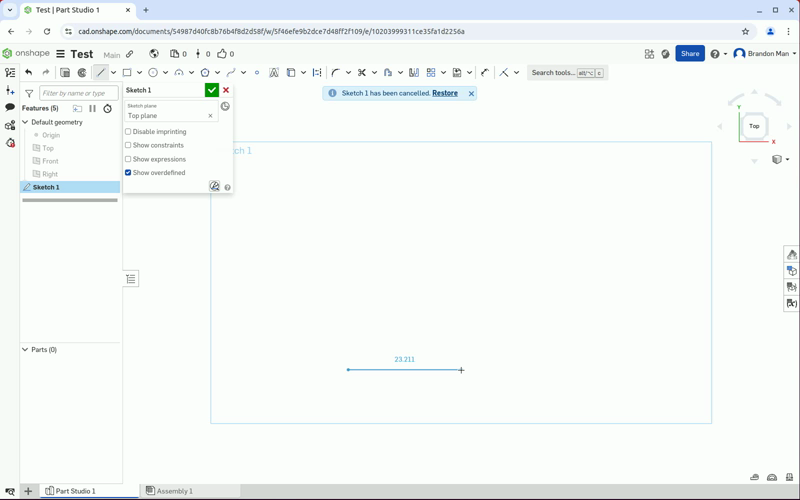
key(esc)
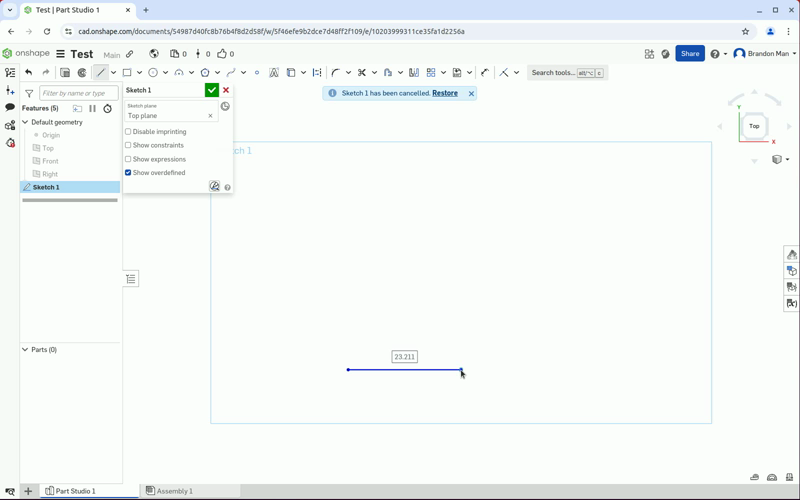
key(a)
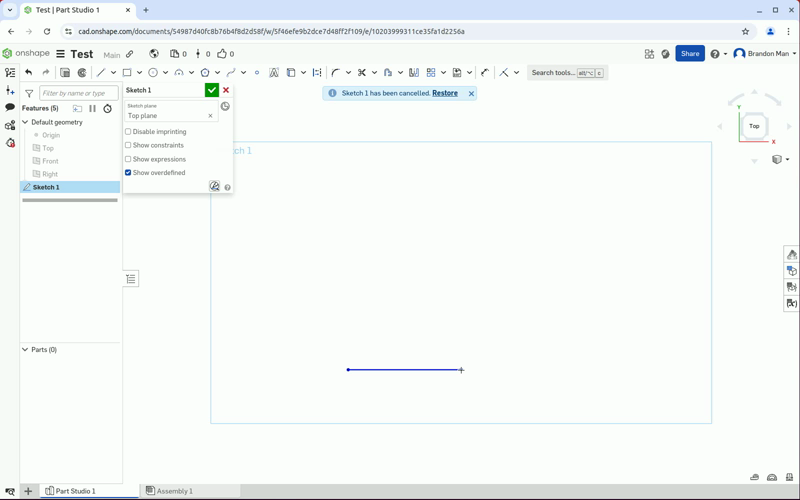
mouse_move(461, 369)
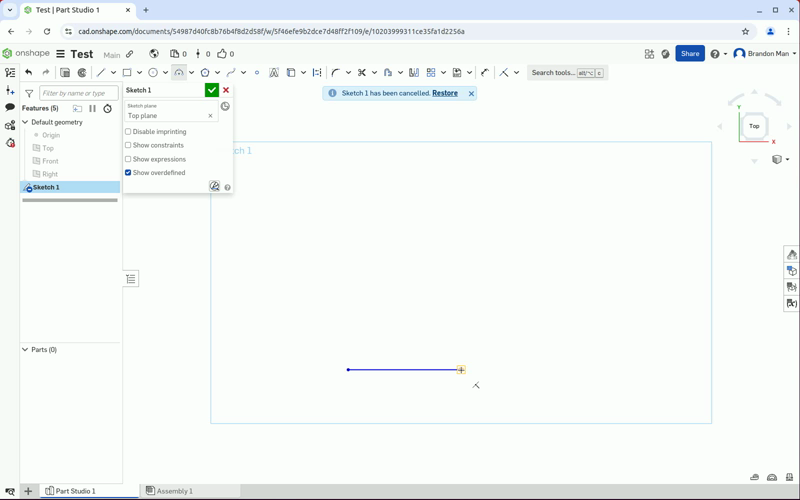
click(461, 369)
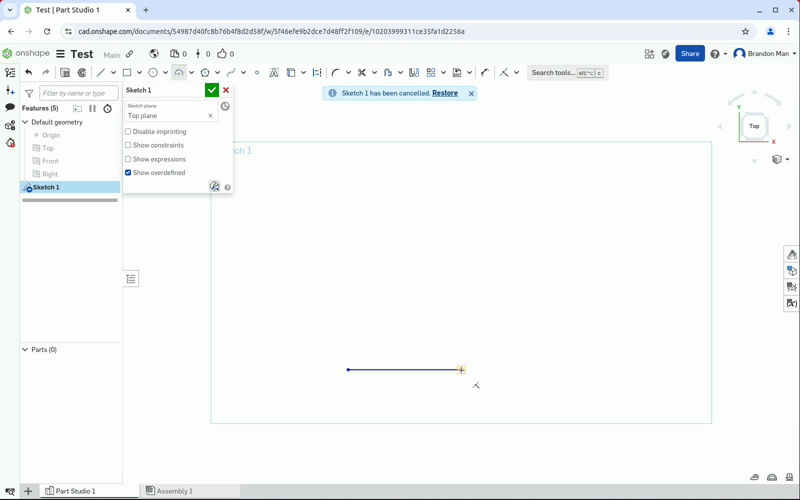
key_down(shift)
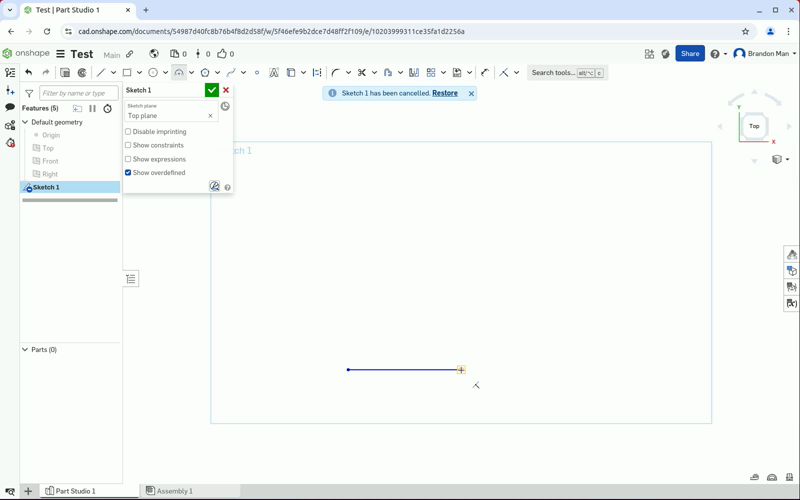
mouse_move(461, 282)
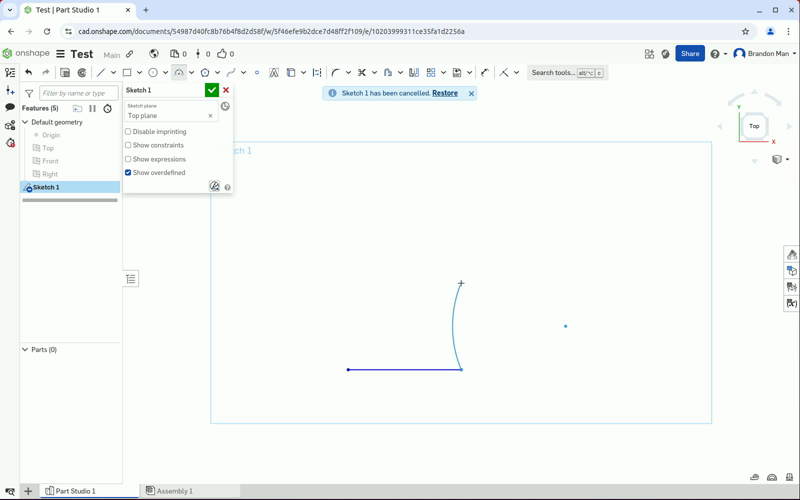
click(461, 282)
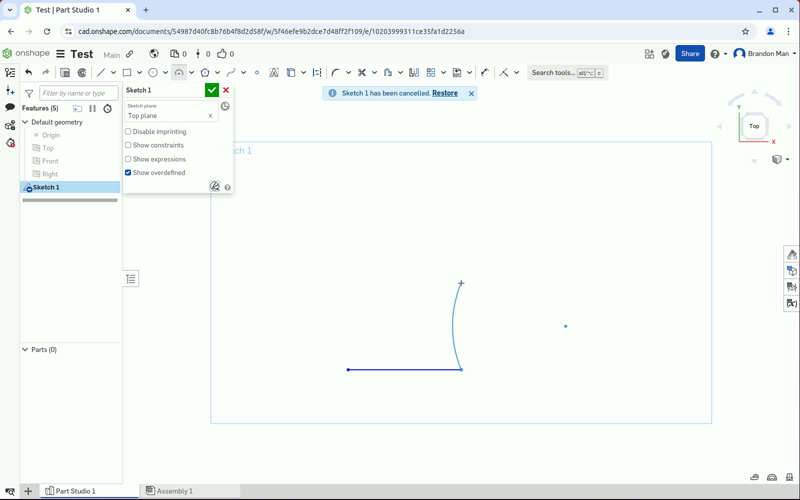
mouse_move(504, 326)
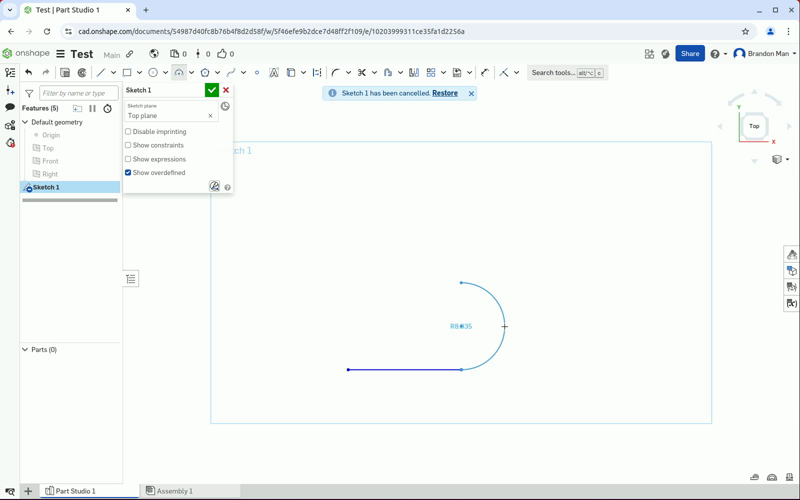
click(504, 326)
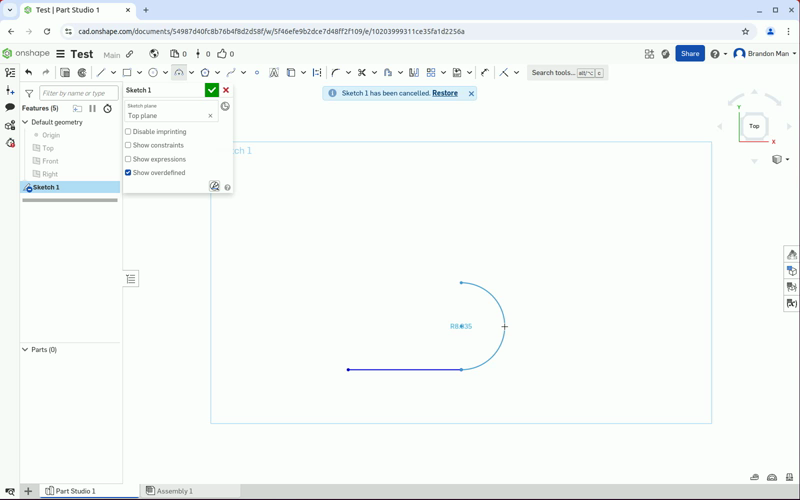
key_up(shift)
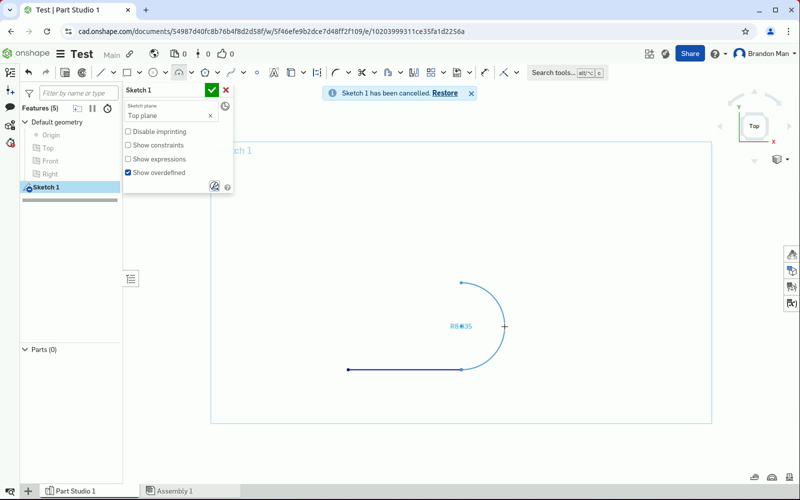
key(esc)
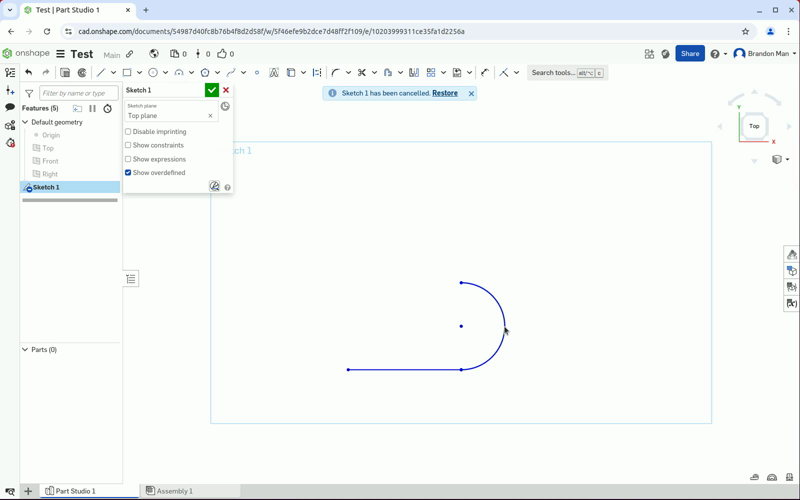
key(l)
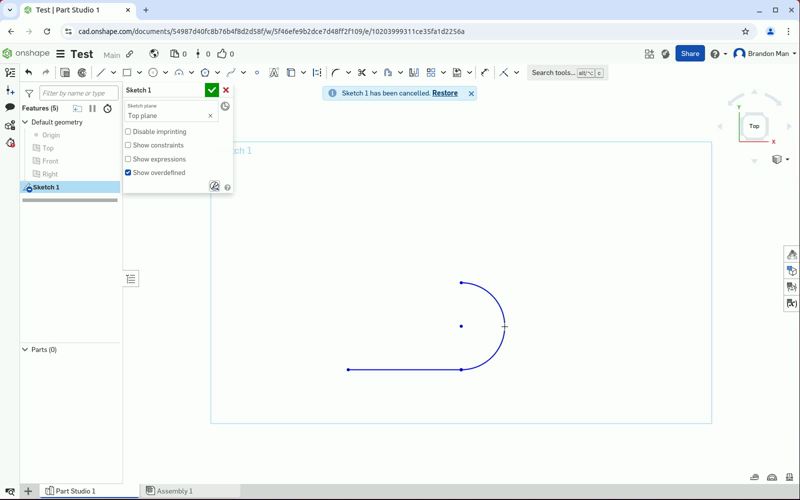
mouse_move(461, 282)
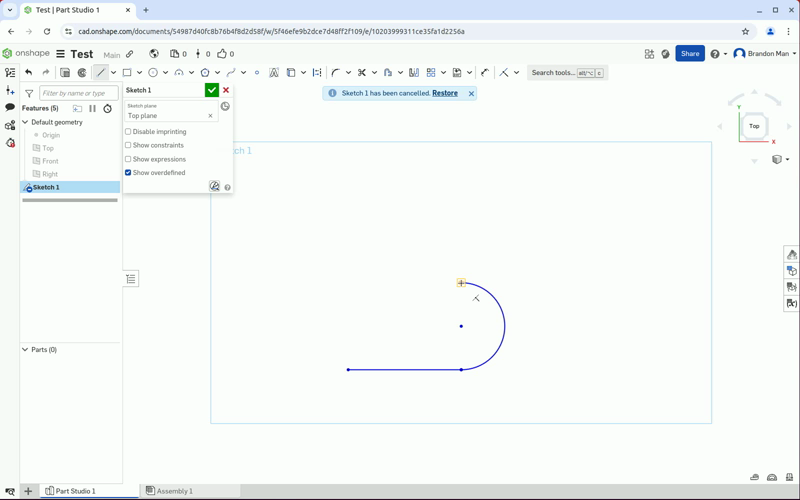
click(461, 282)
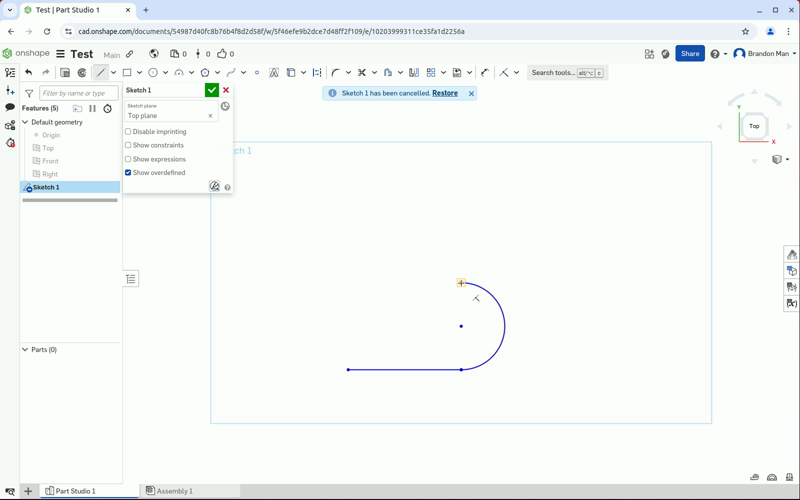
key_down(shift)
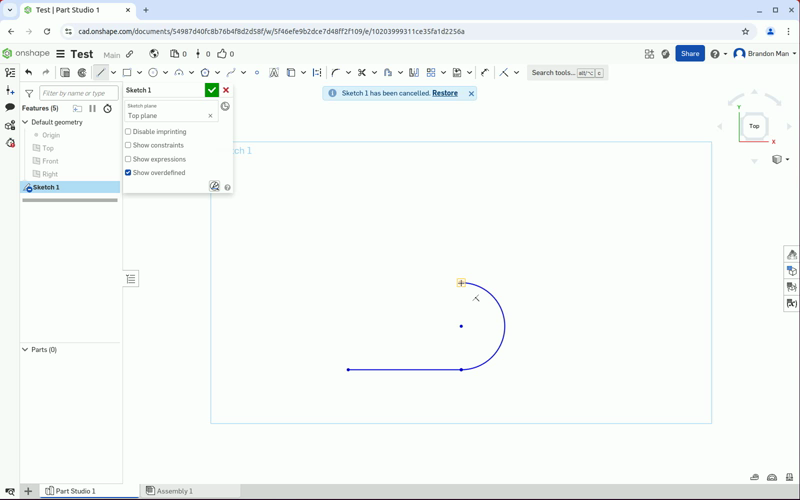
mouse_move(348, 282)
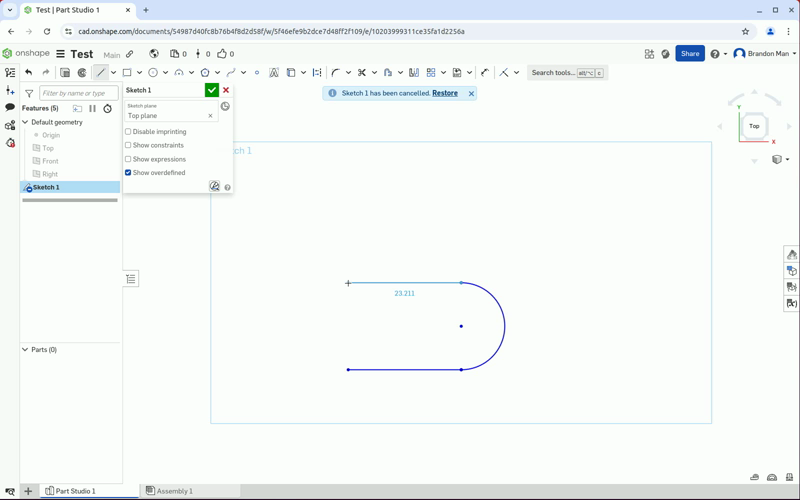
click(348, 282)
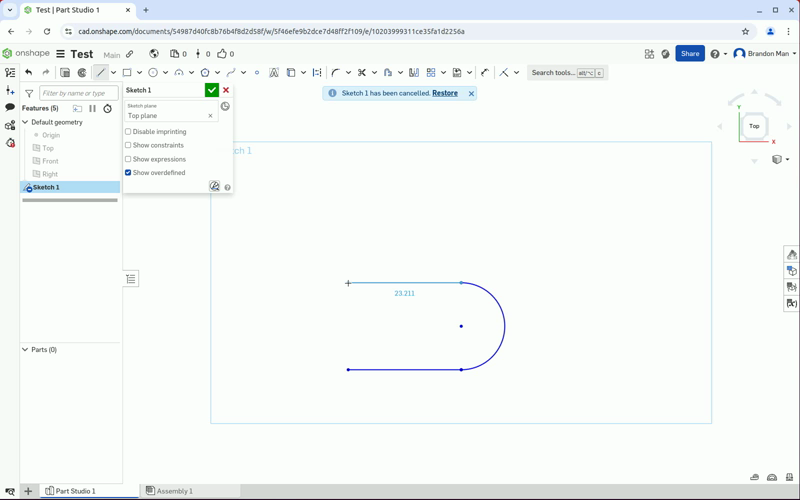
key_up(shift)
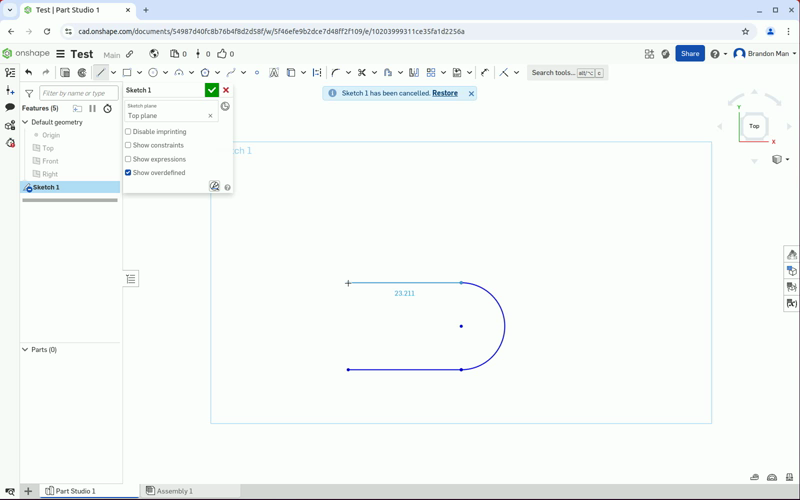
key_down(shift)
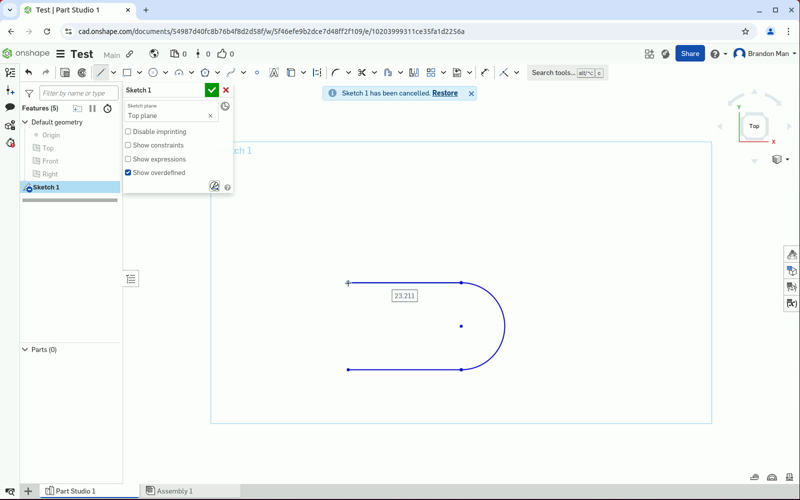
mouse_move(348, 369)
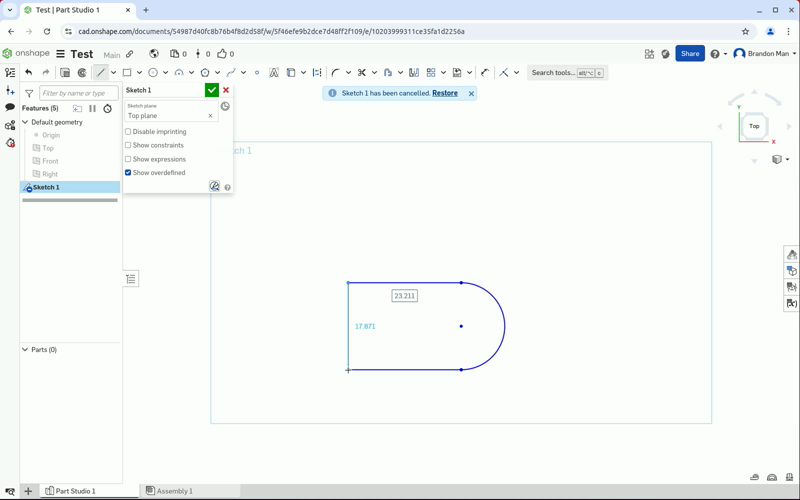
key_up(shift)
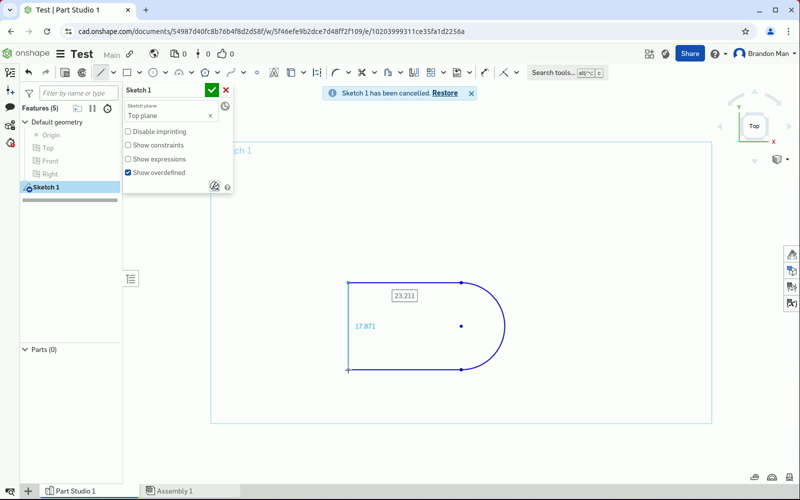
click(348, 369)
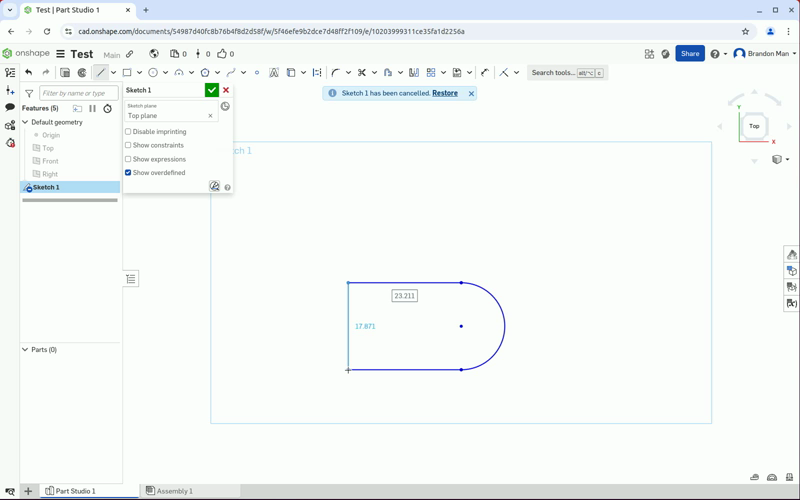
key(esc)
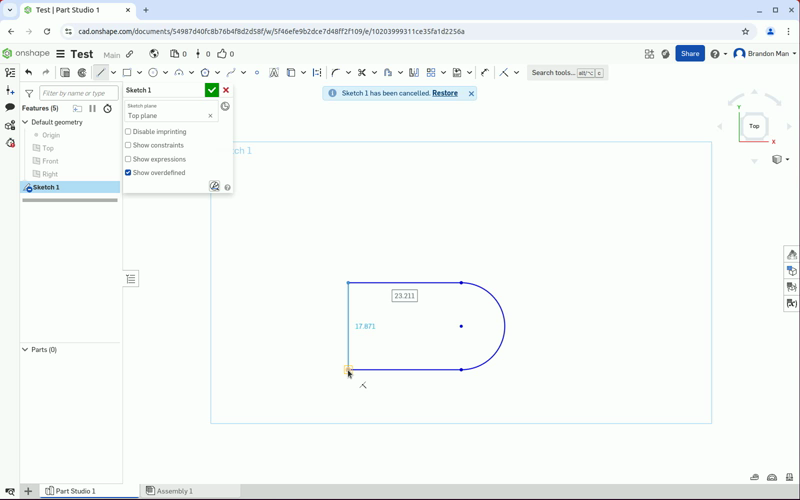
key(c)
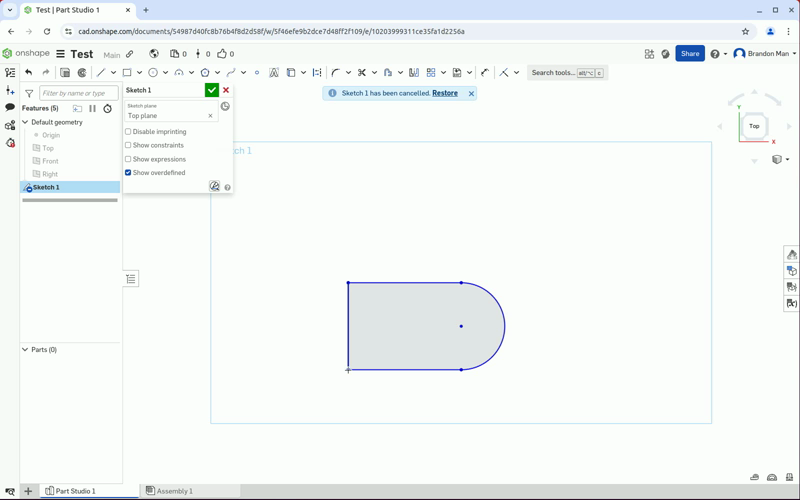
key_down(shift)
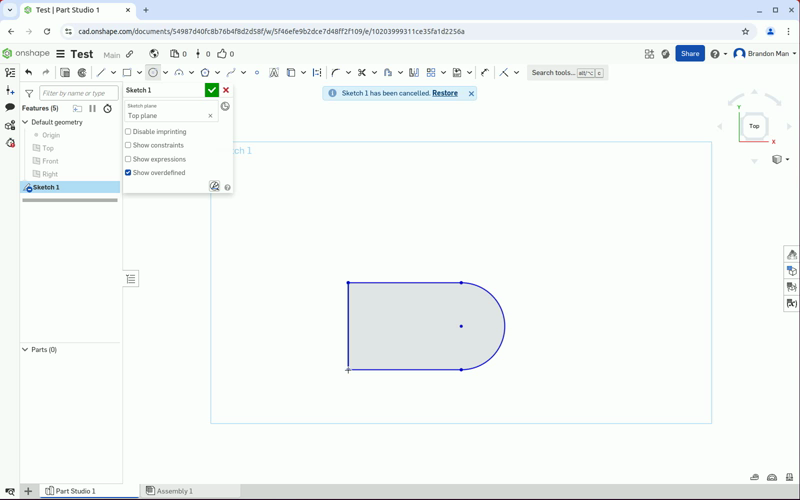
mouse_move(461, 327)
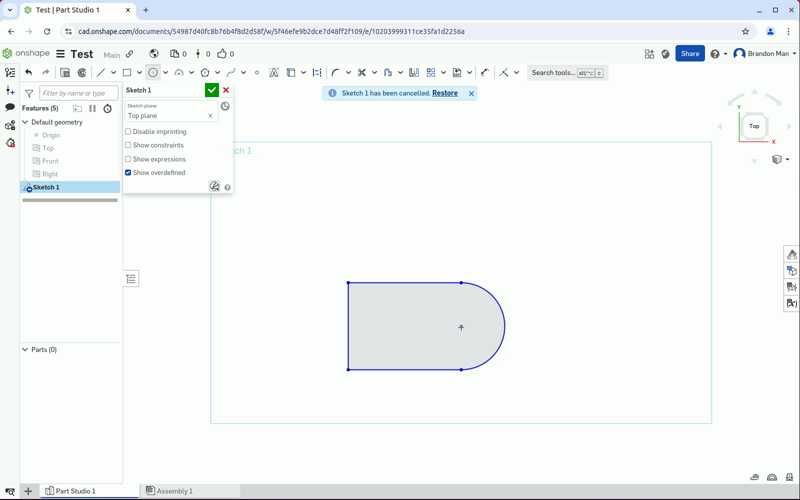
scroll(6)
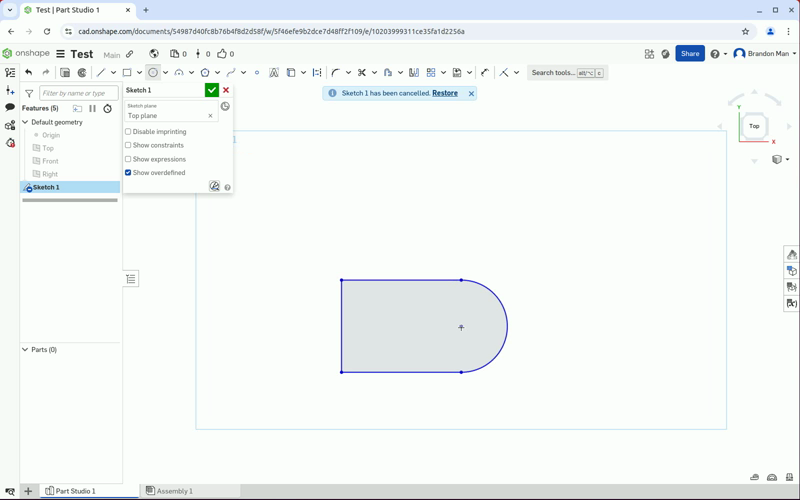
scroll(6)
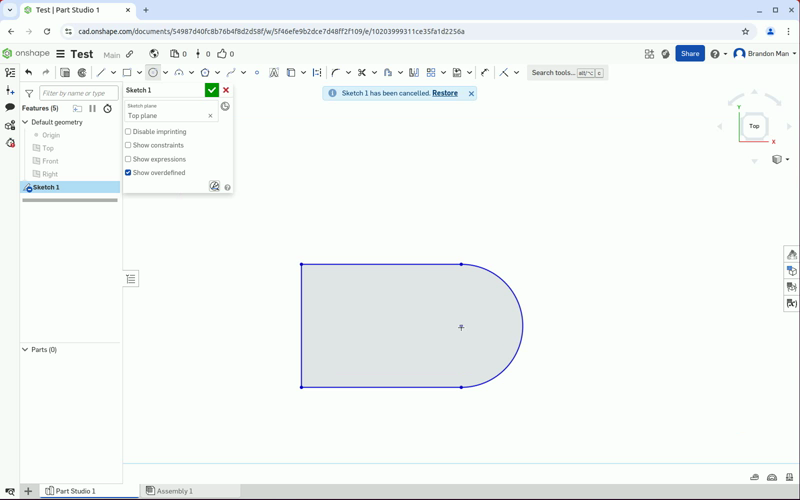
scroll(6)
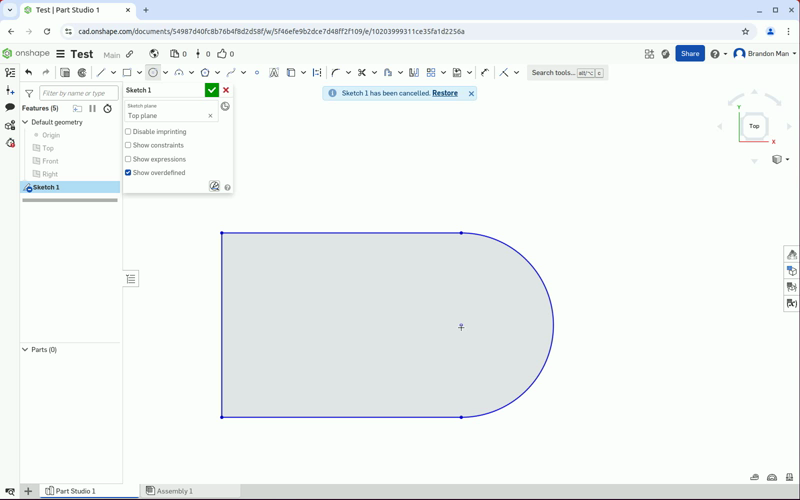
scroll(6)
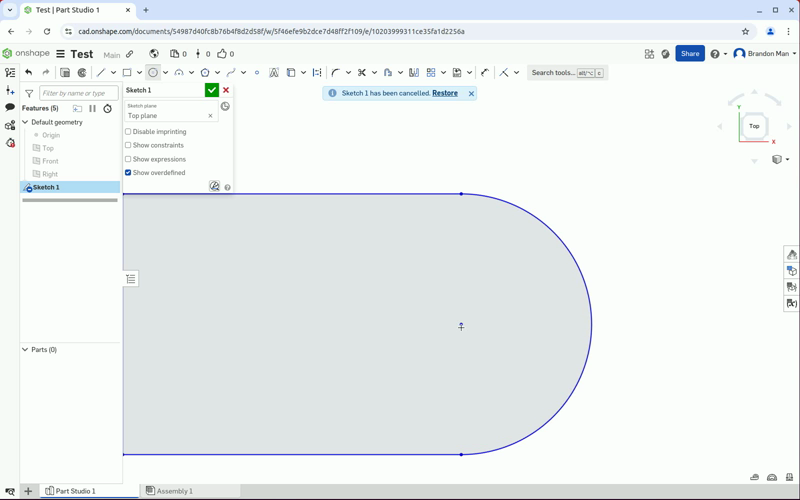
scroll(6)
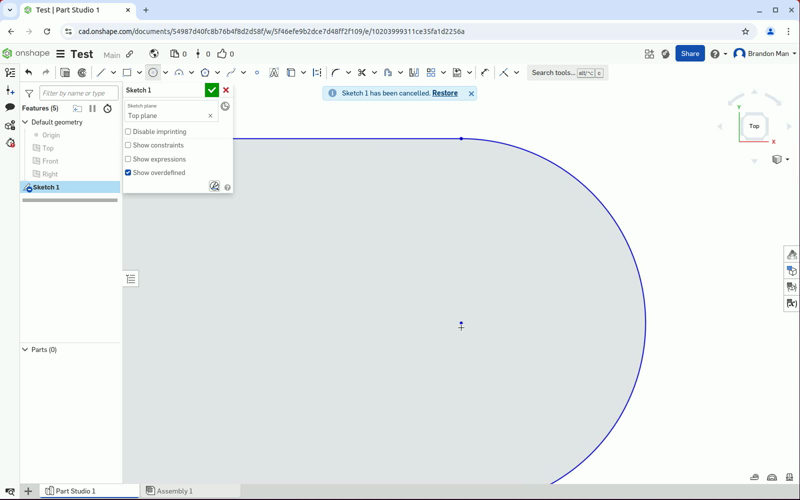
scroll(6)
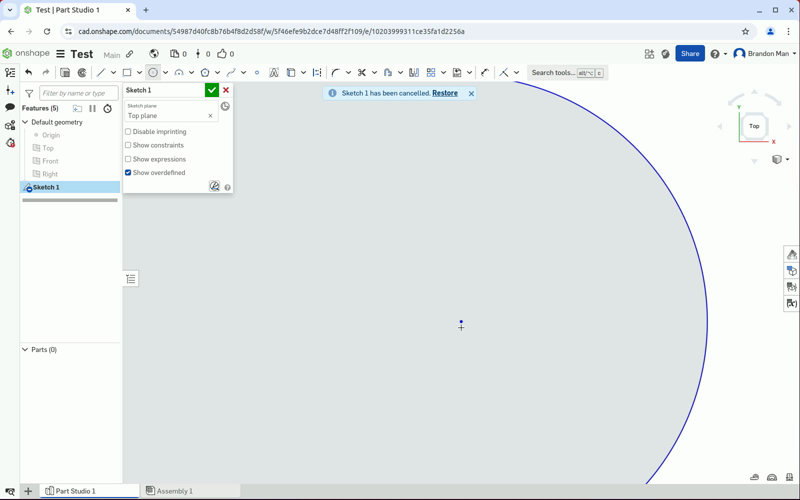
scroll(6)
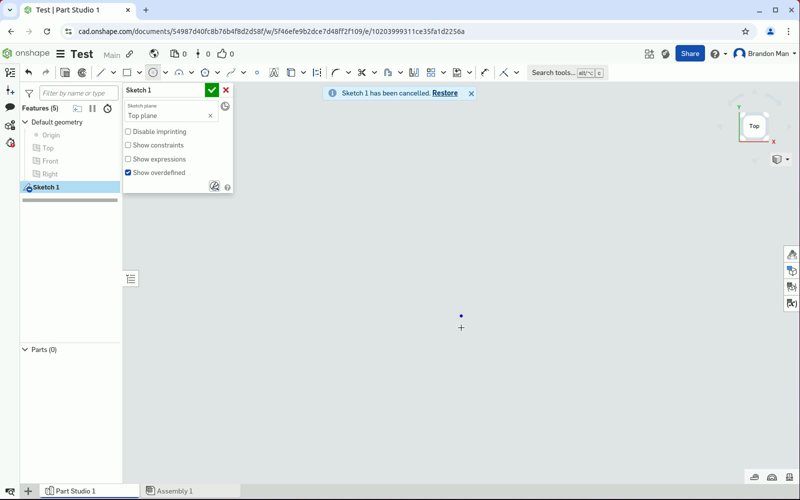
click(461, 327)
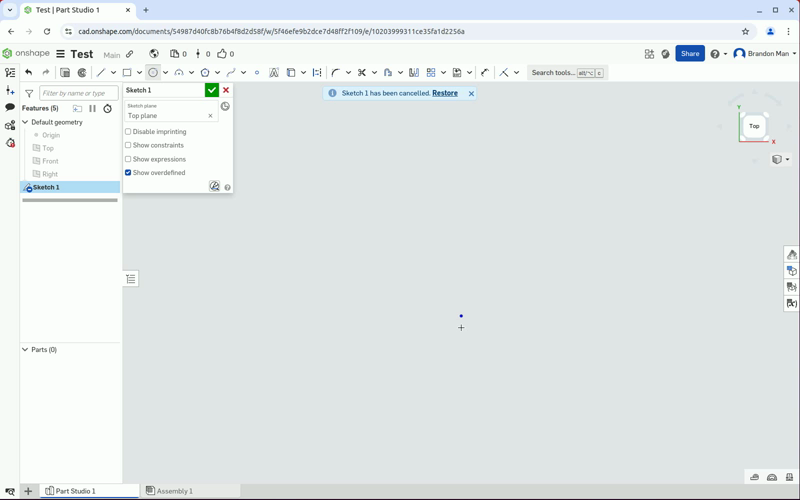
scroll(-6)
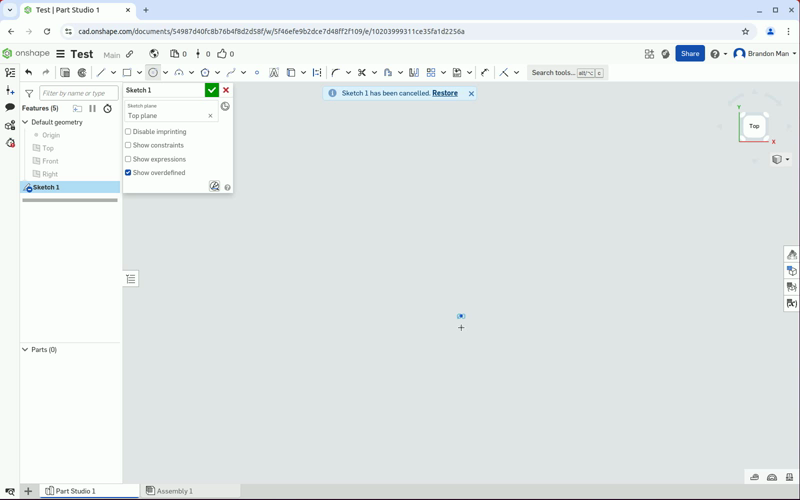
scroll(-6)
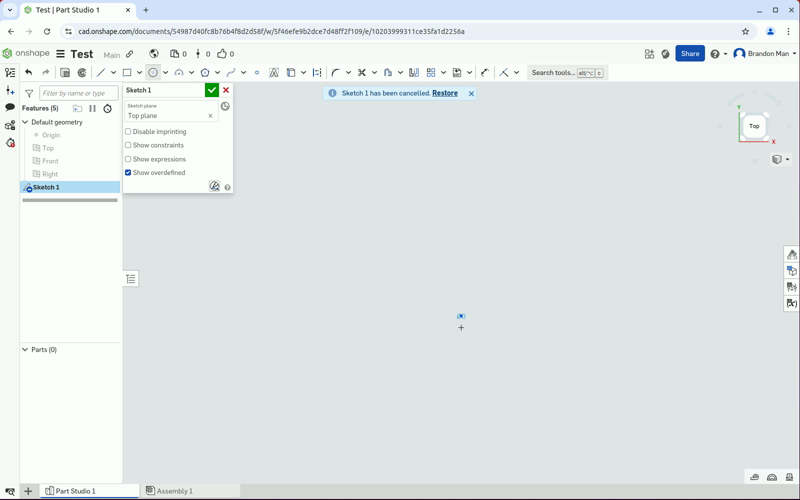
scroll(-6)
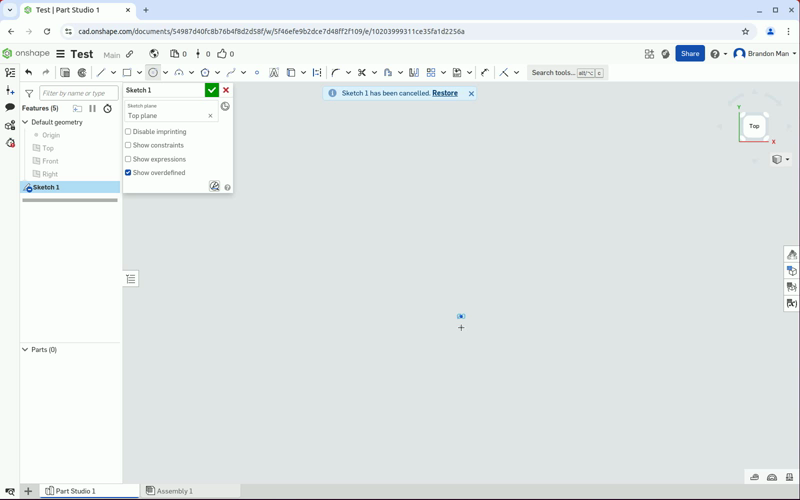
scroll(-6)
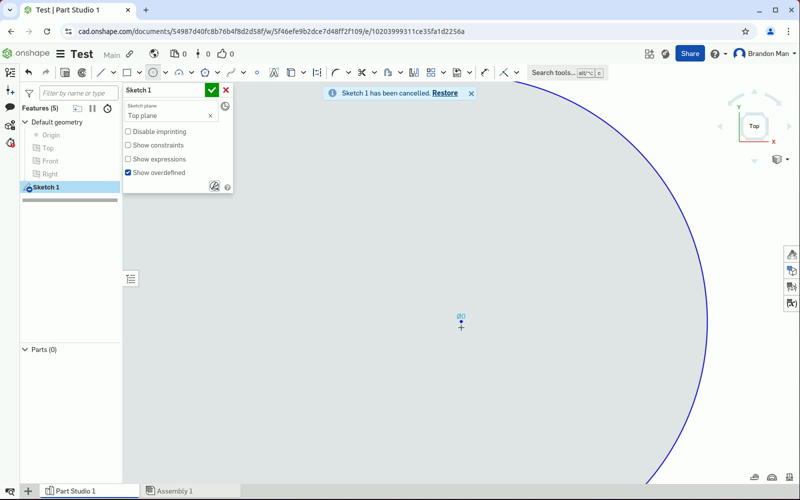
scroll(-6)
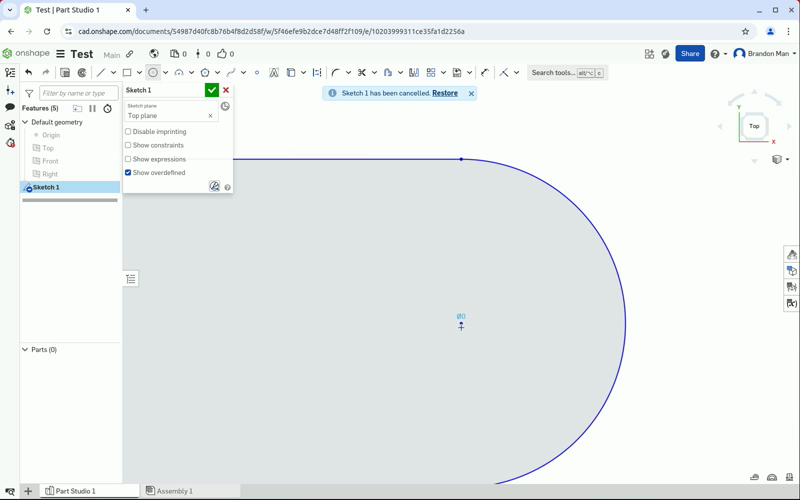
scroll(-6)
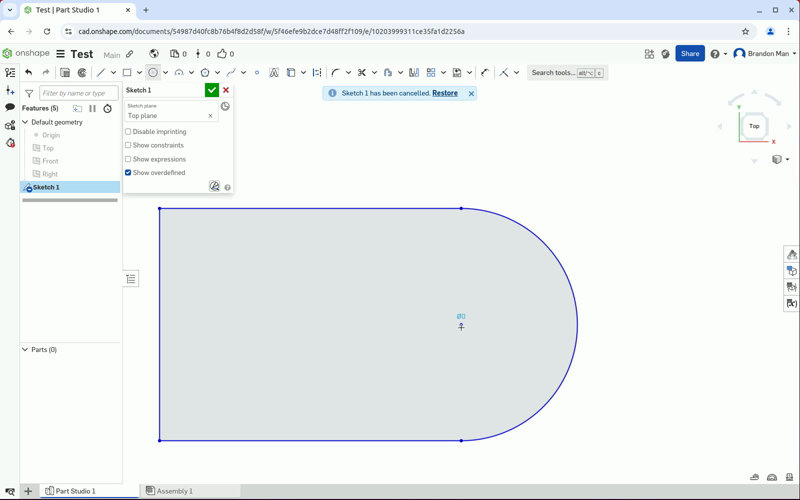
scroll(-6)
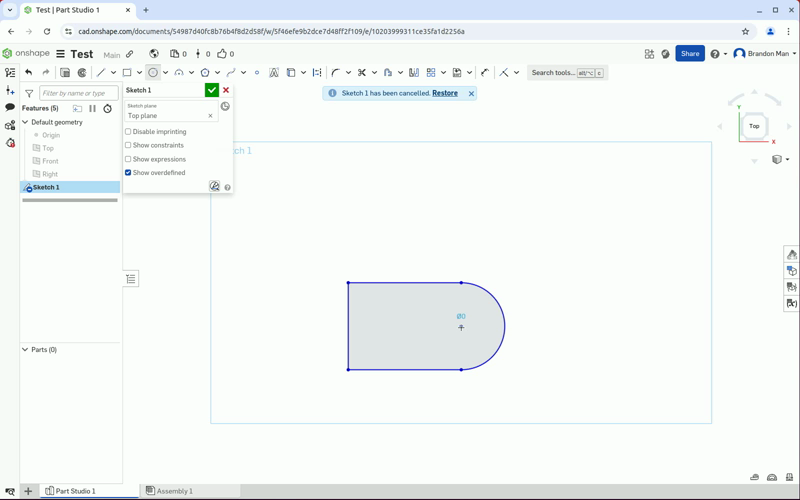
key_up(shift)
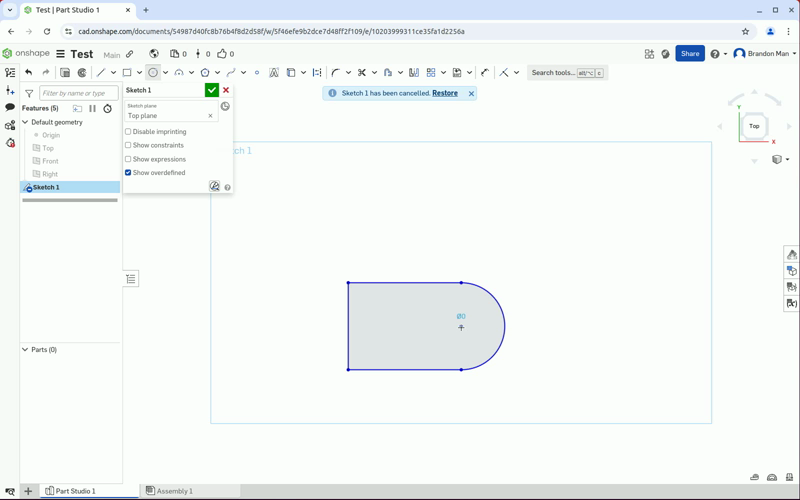
mouse_move(482, 327)
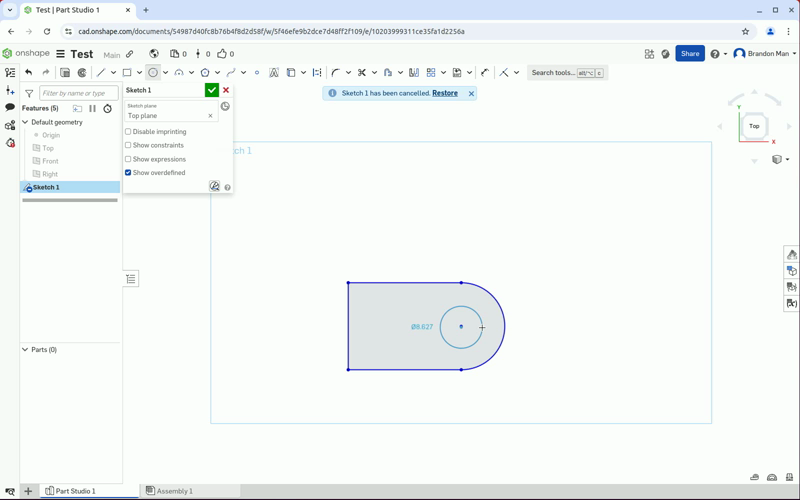
click(482, 327)
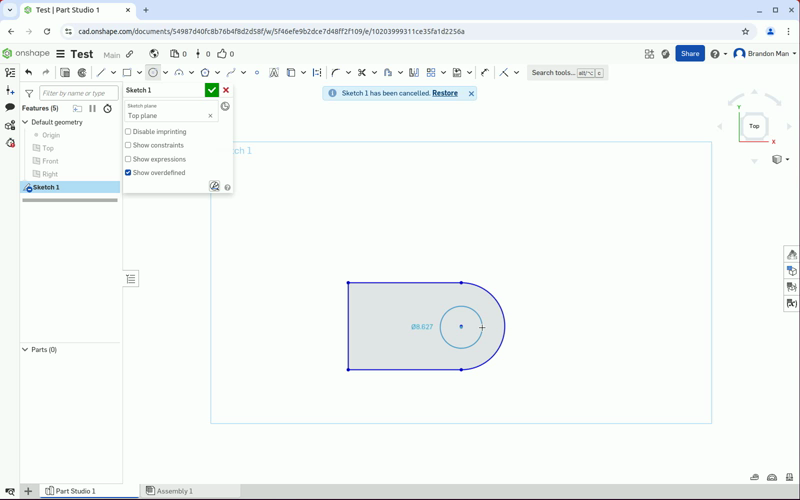
key(esc)
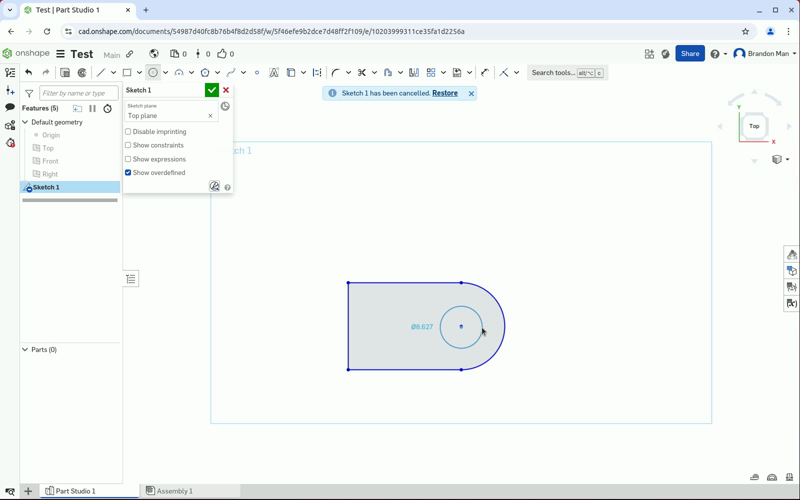
mouse_move(430, 312)
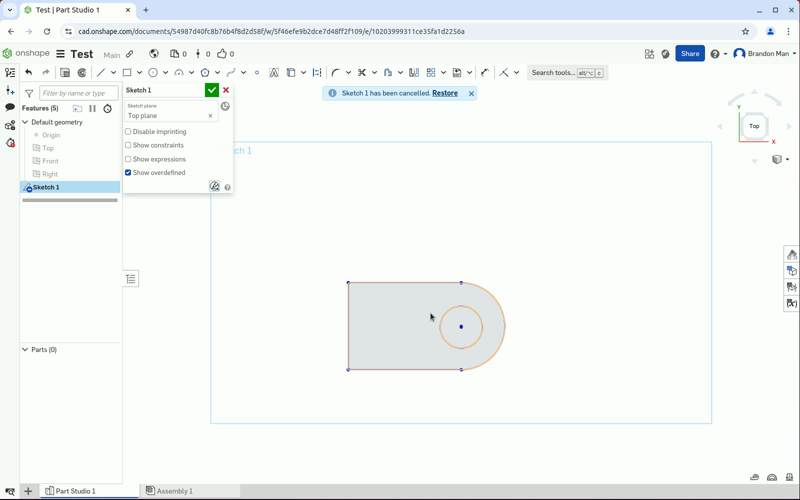
click(430, 312)
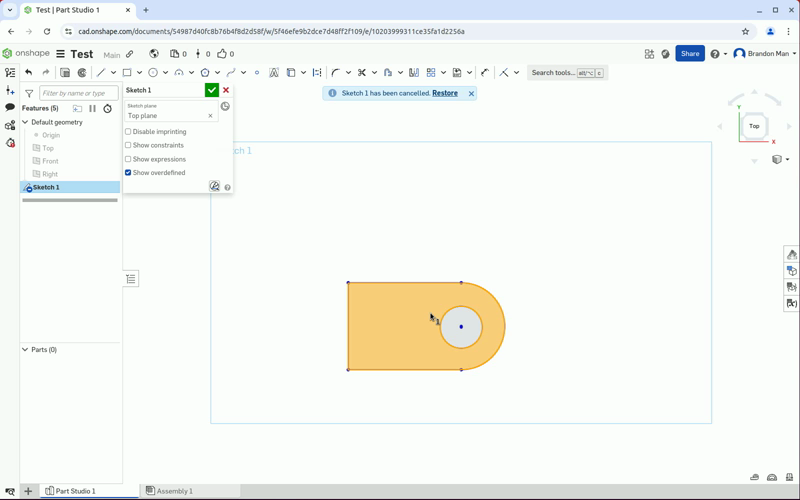
mouse_move(73, 352)
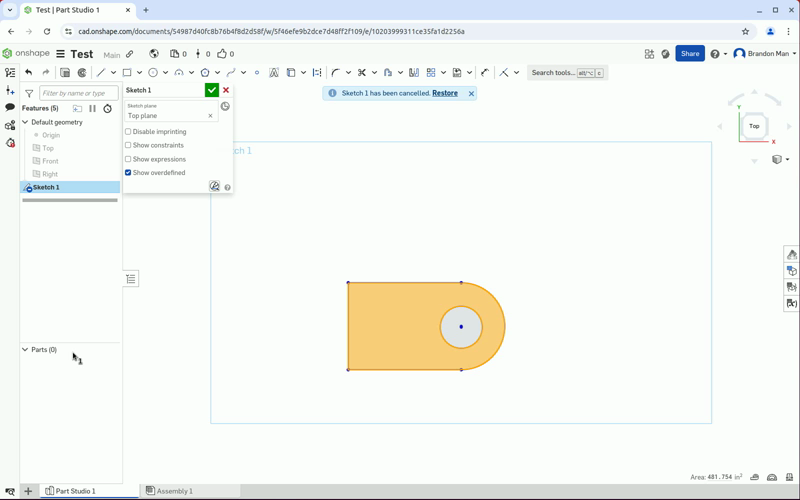
key(shift+y)
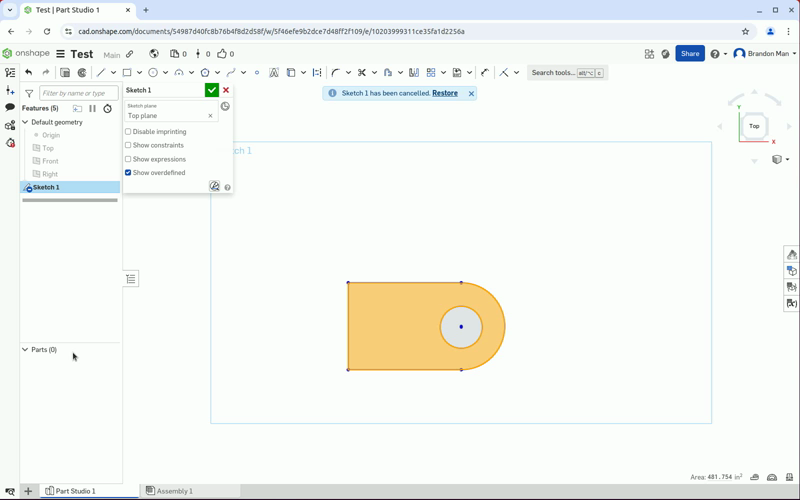
key(shift+e)
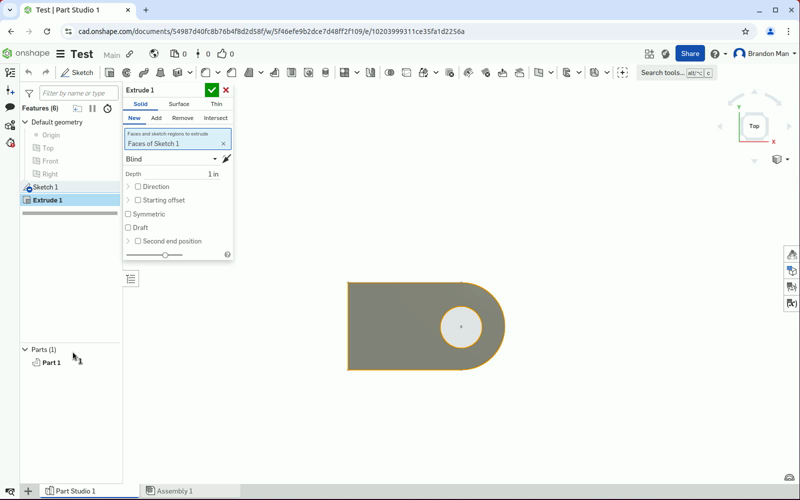
mouse_move(143, 106)
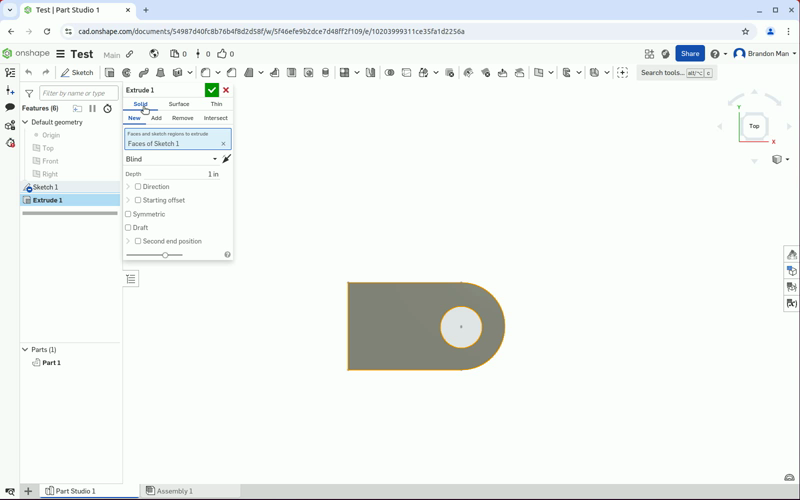
click(143, 106)
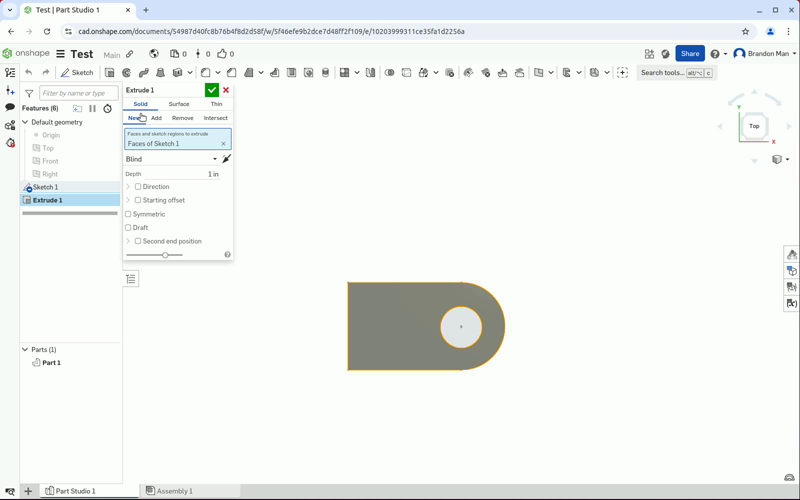
mouse_move(137, 120)
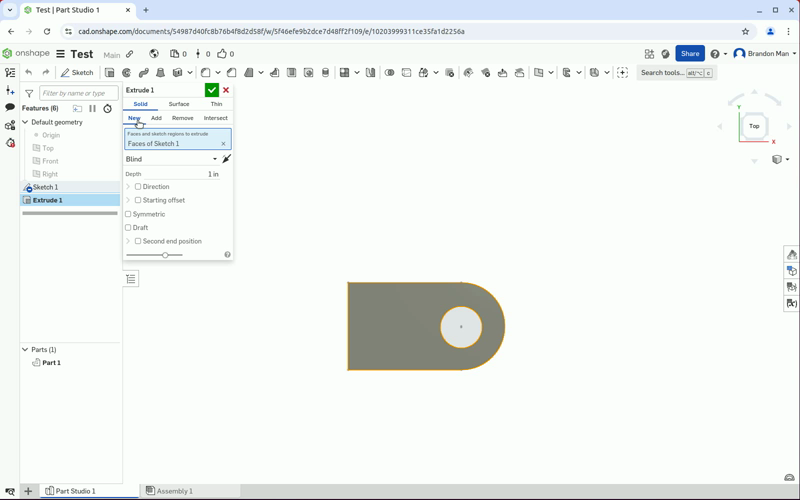
click(137, 120)
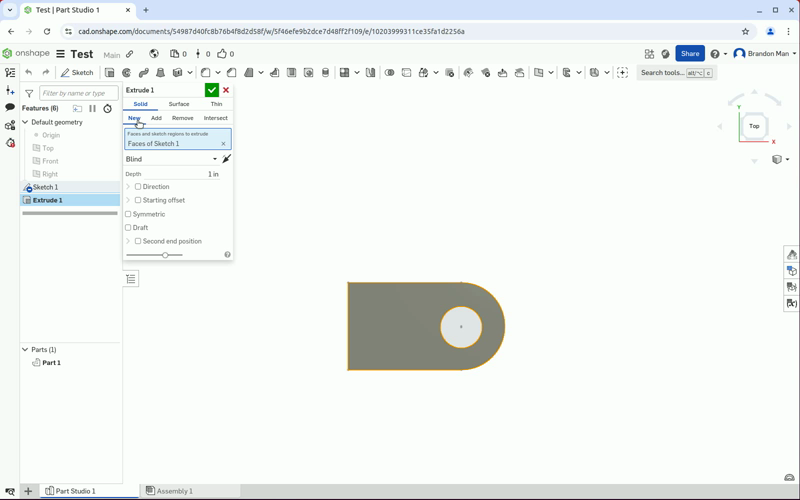
key(tab, 4)
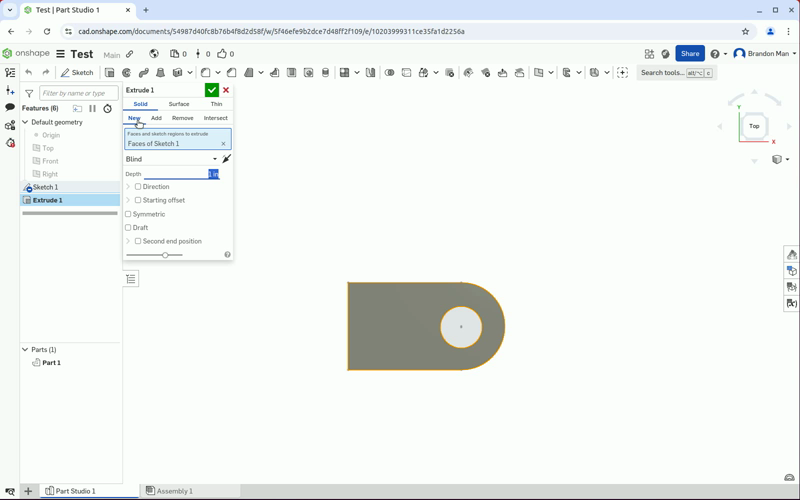
text(4.333)
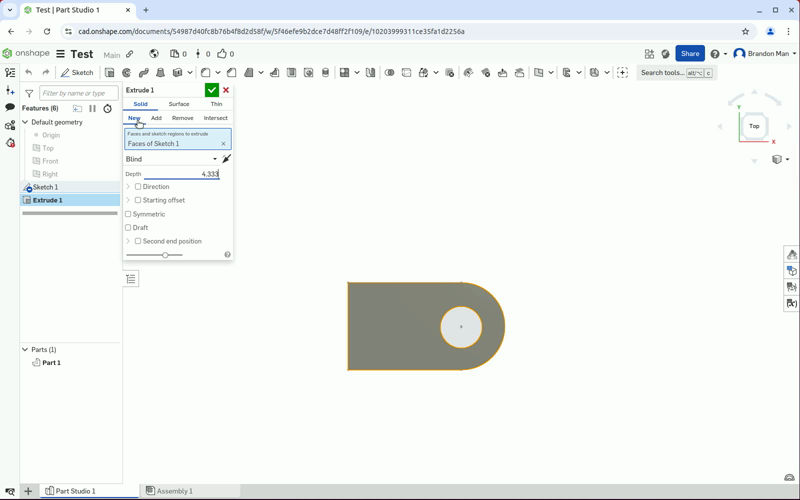
key(enter)
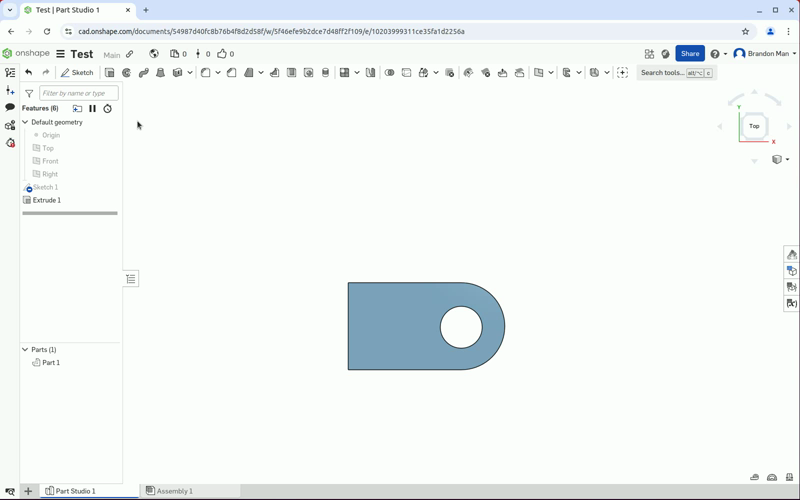
key(shift+h)
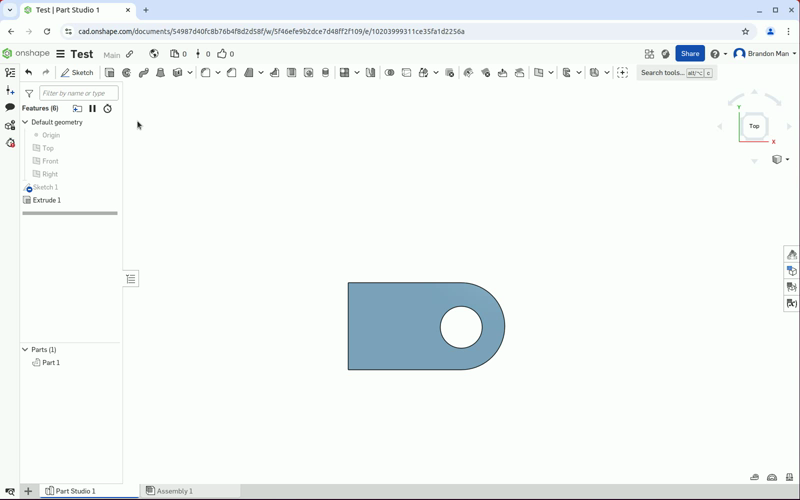
key(shift+h)
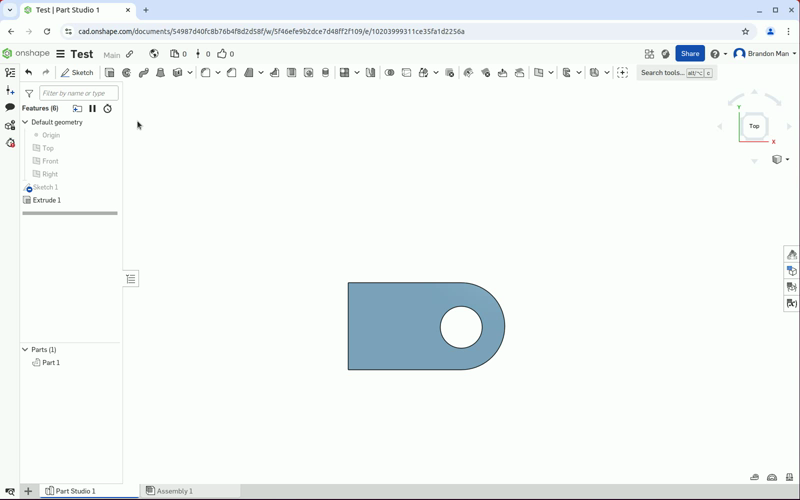
mouse_move(73, 189)
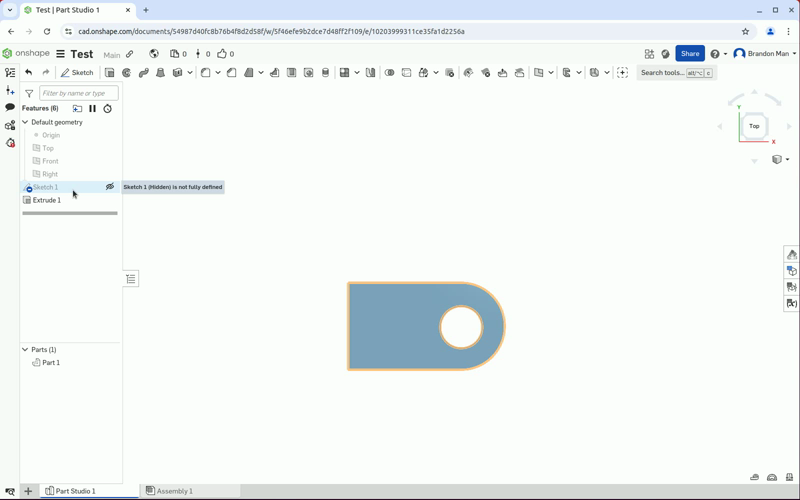
click(73, 189)
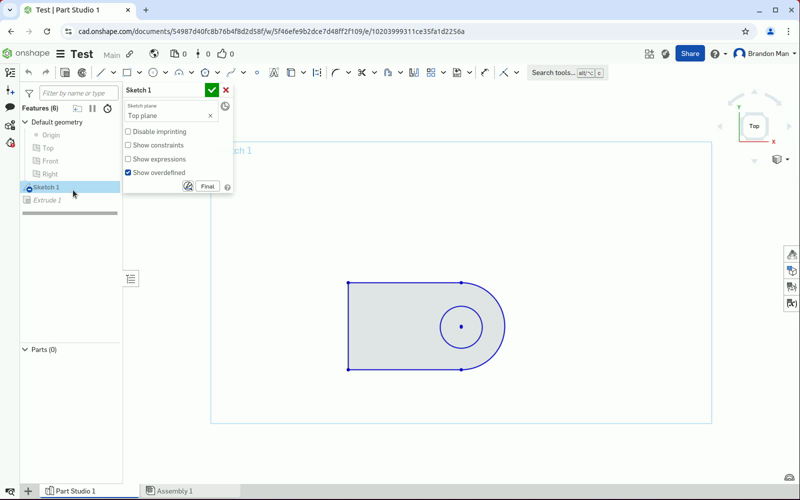
mouse_move(229, 92)
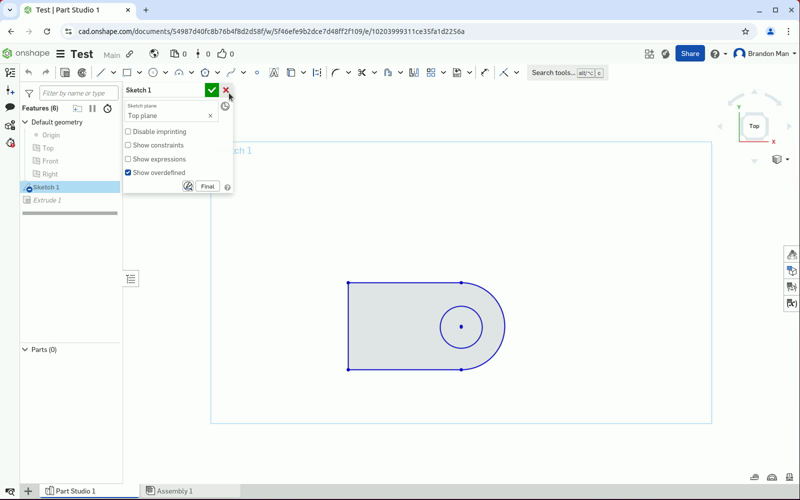
click(229, 92)
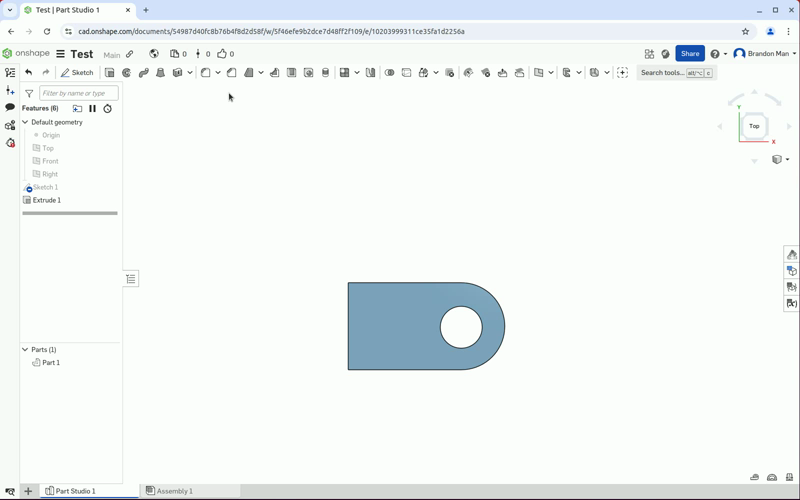
mouse_move(541, 75)
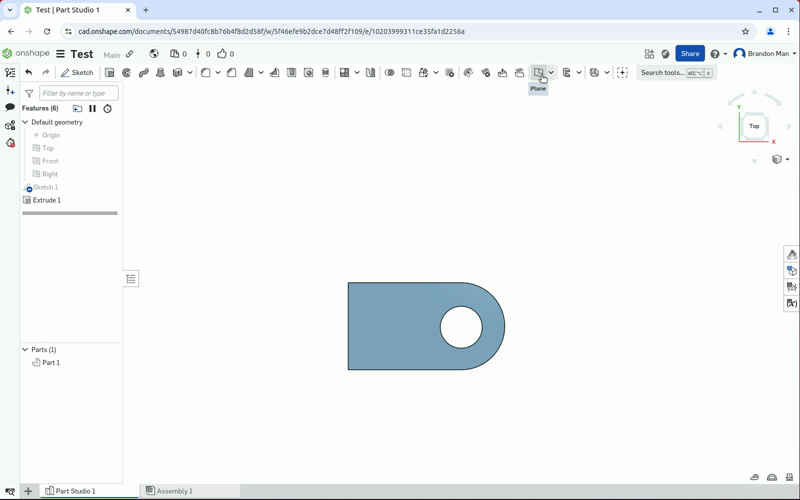
click(541, 75)
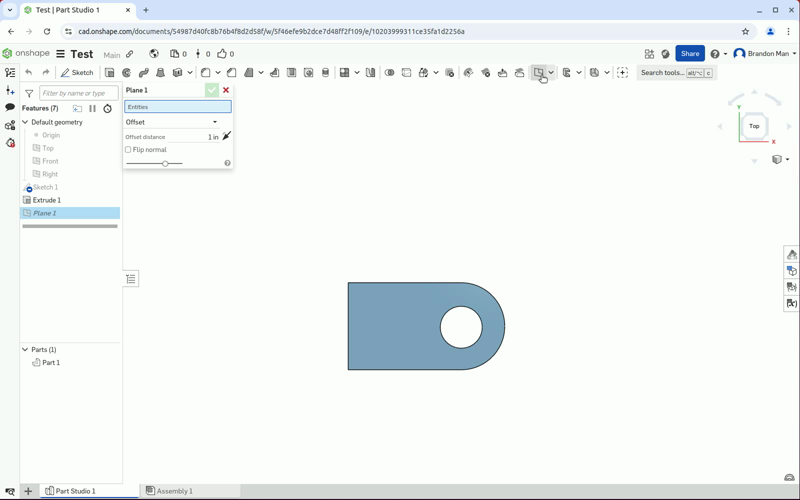
mouse_move(73, 150)
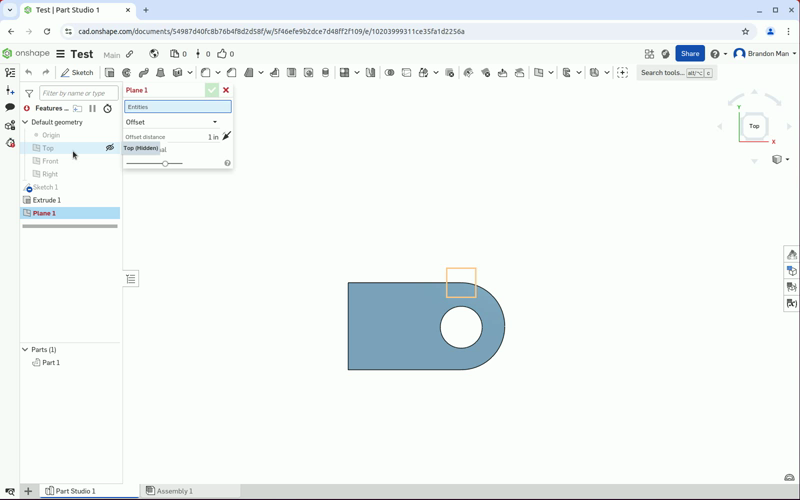
click(73, 150)
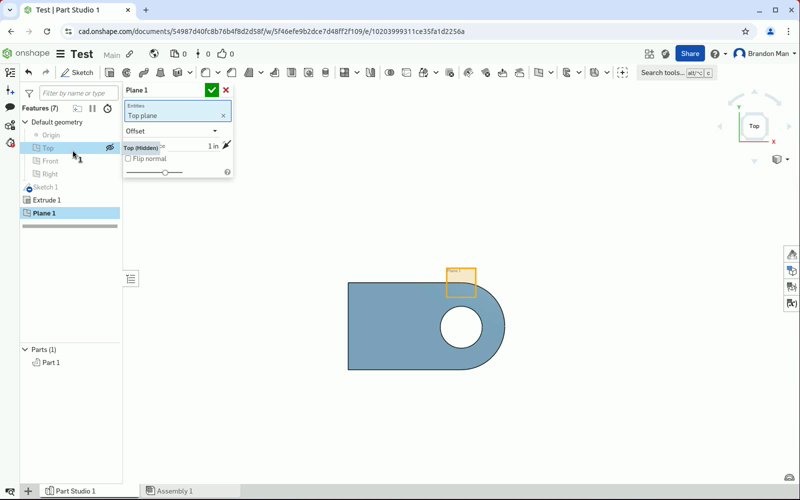
key(tab, 2)
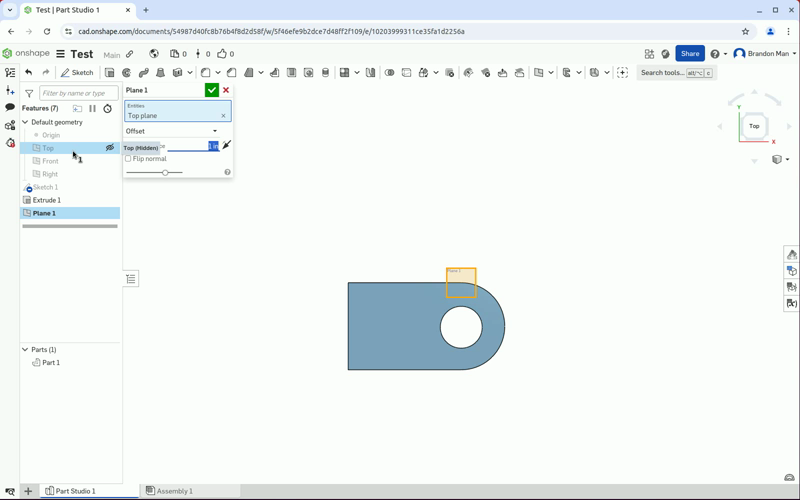
text(4.344)
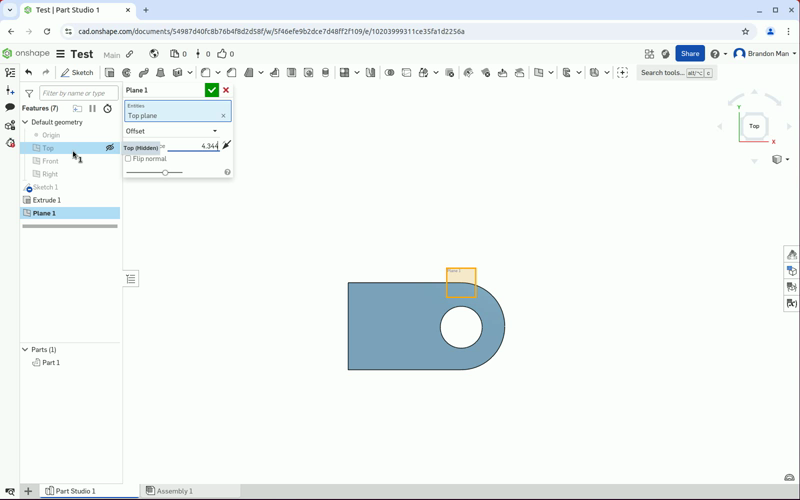
key(enter, 2)
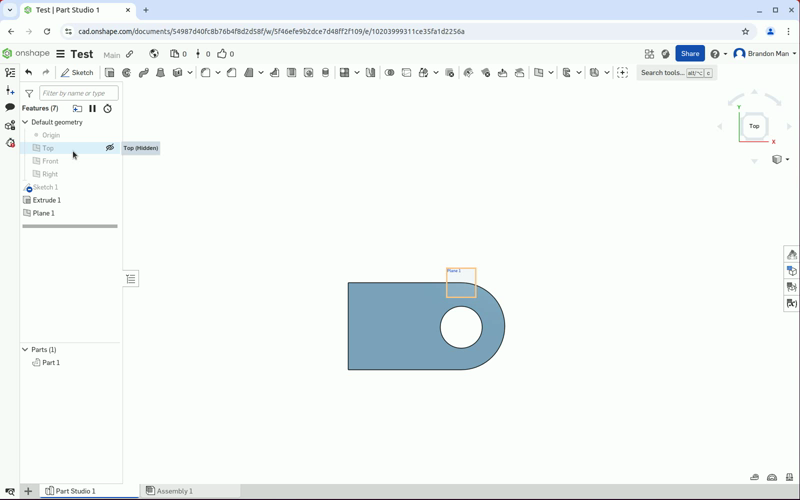
key(shift+s)
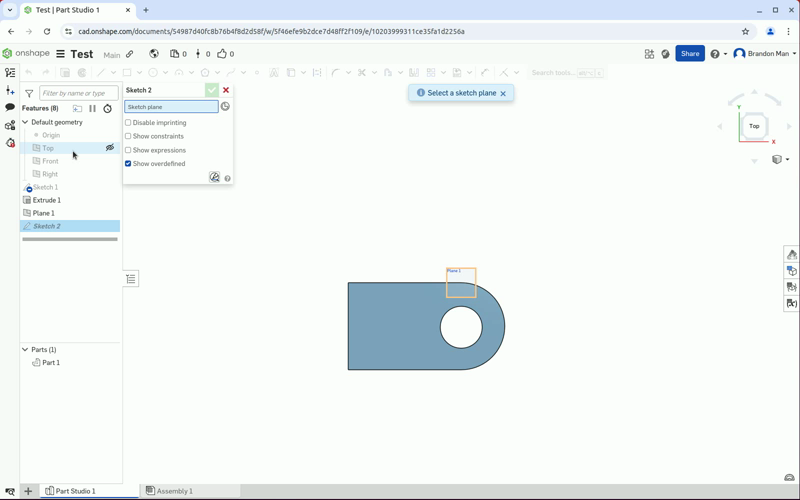
mouse_move(73, 215)
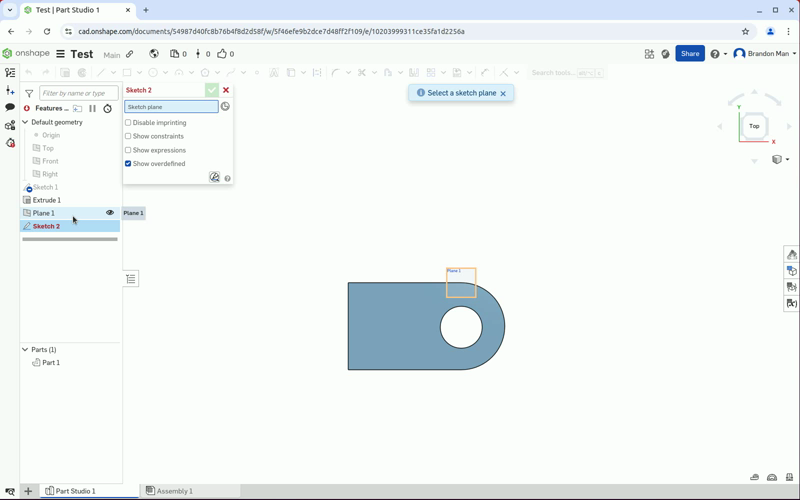
click(73, 215)
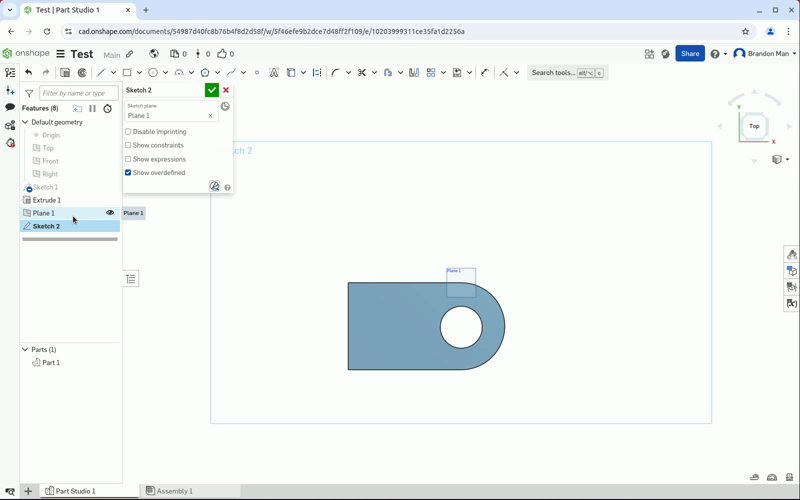
mouse_move(73, 352)
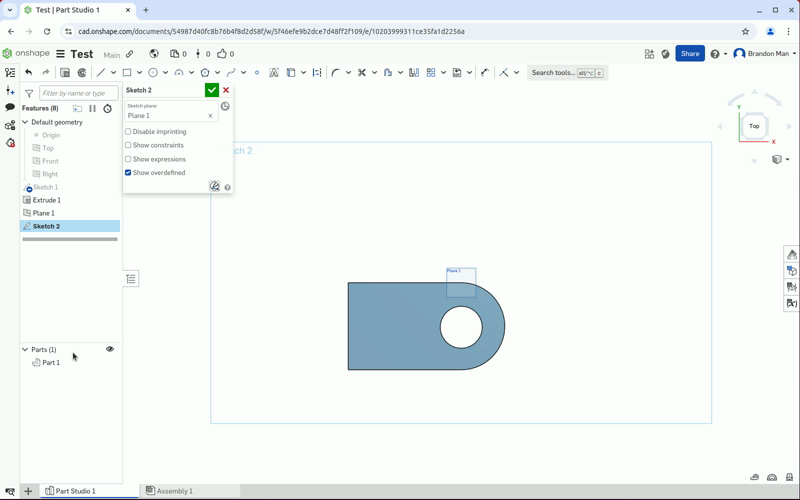
key(y)
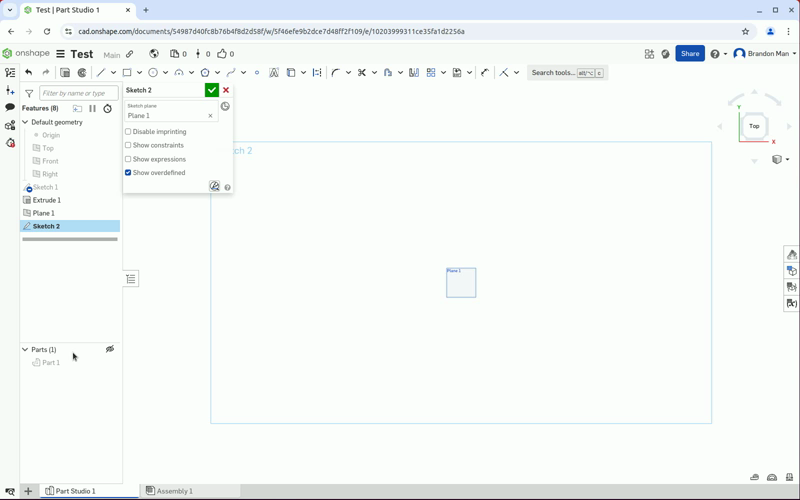
key(l)
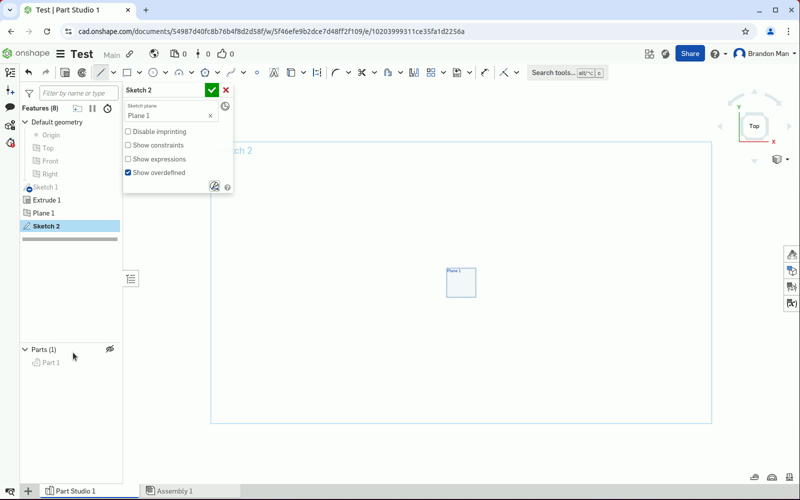
key_down(shift)
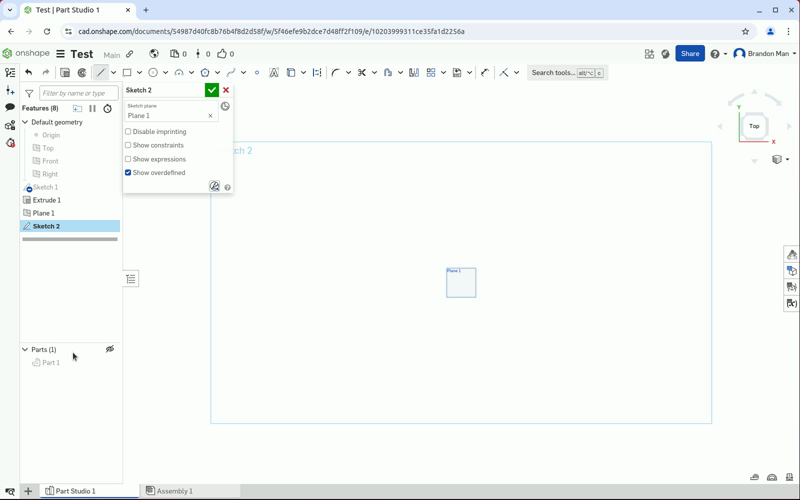
mouse_move(348, 304)
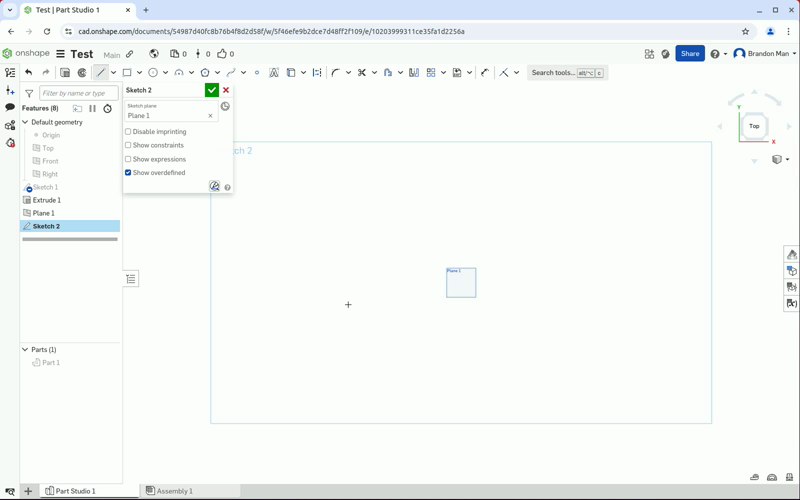
click(348, 304)
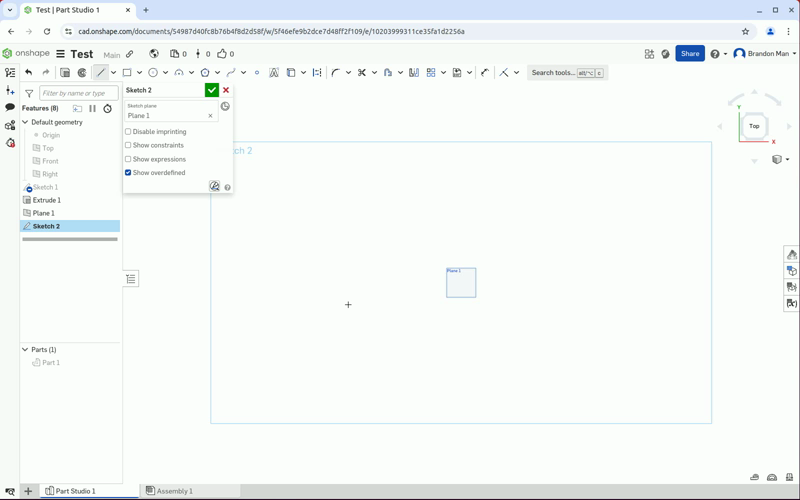
key_up(shift)
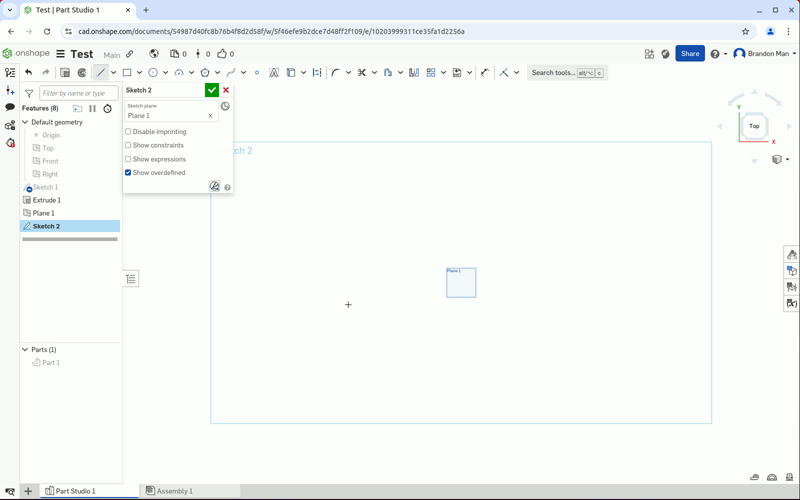
key_down(shift)
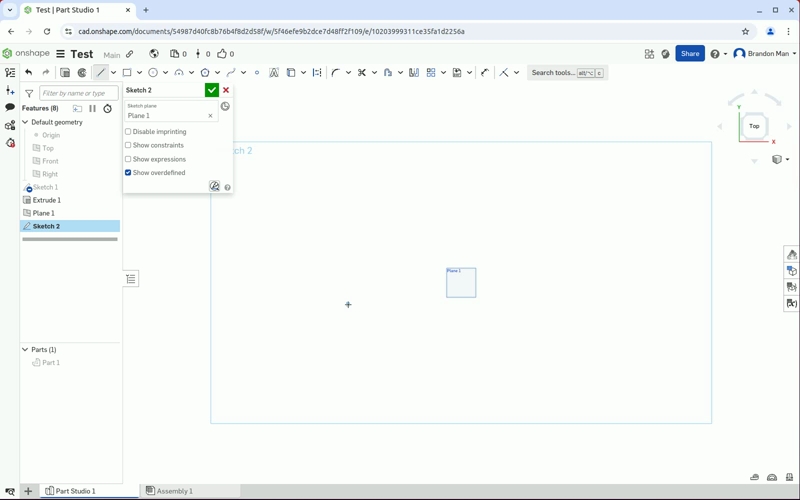
mouse_move(378, 304)
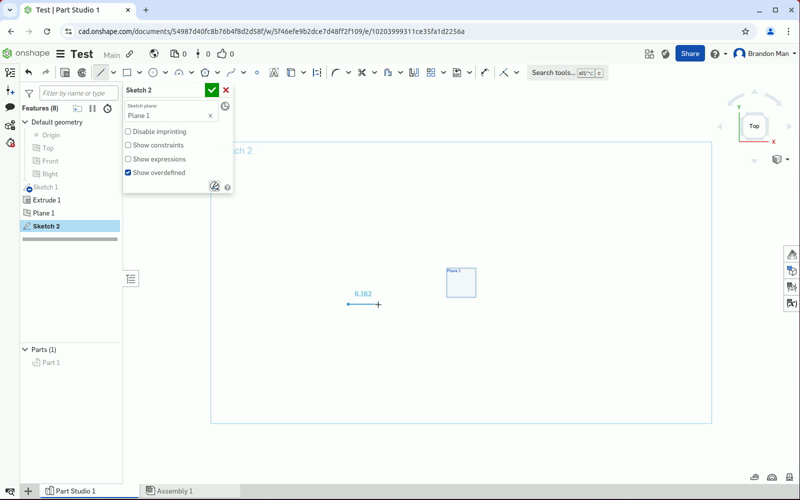
mouse_move(400, 304)
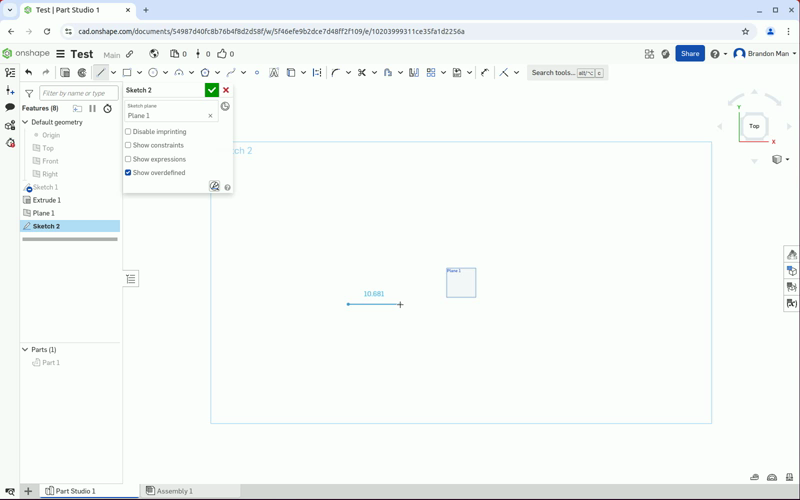
click(400, 304)
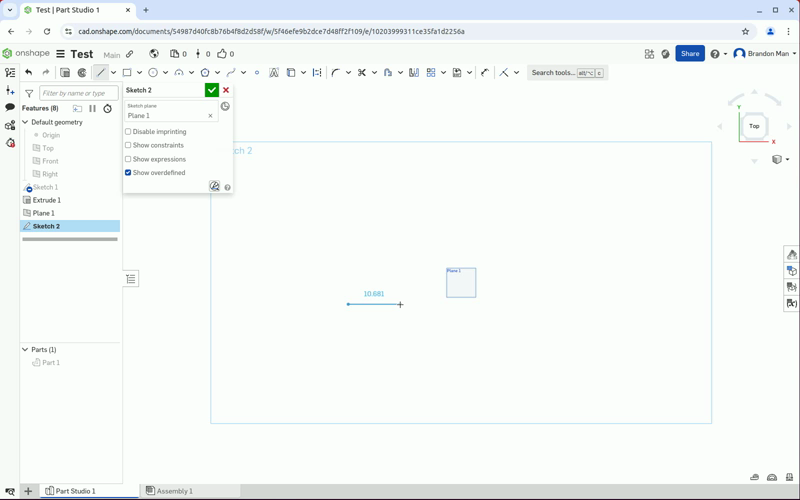
key_up(shift)
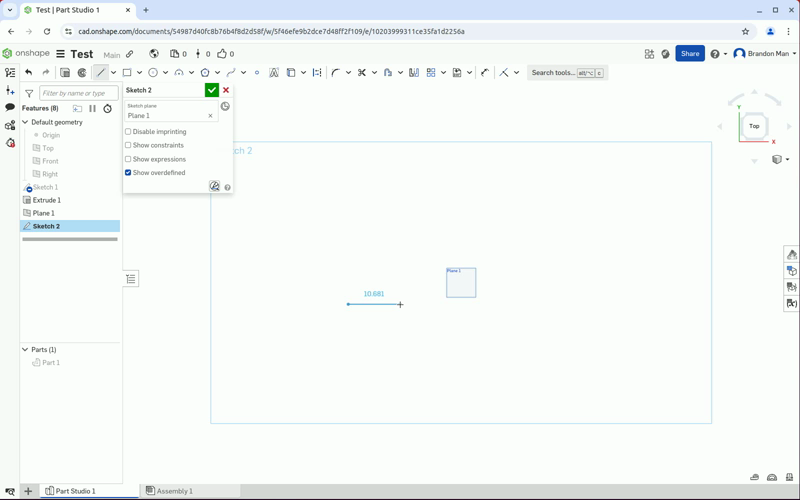
key_down(shift)
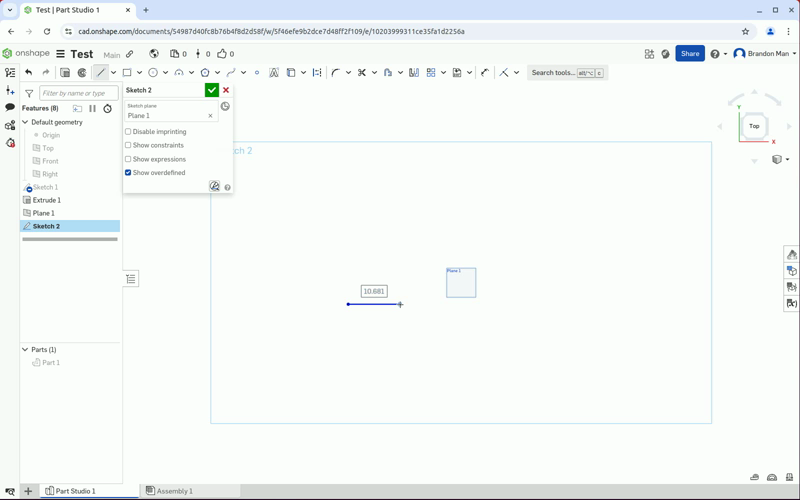
mouse_move(430, 304)
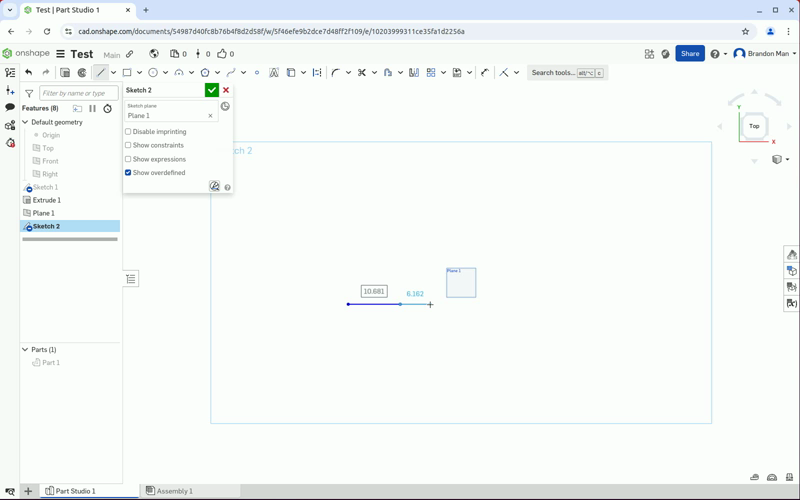
mouse_move(400, 283)
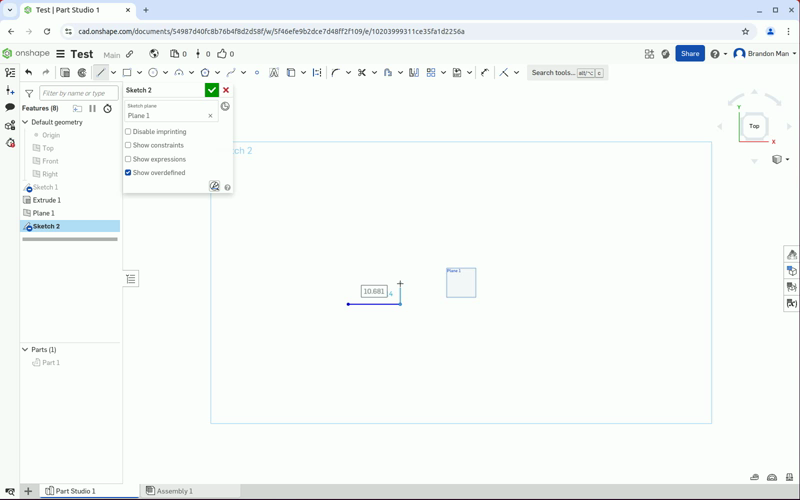
click(400, 283)
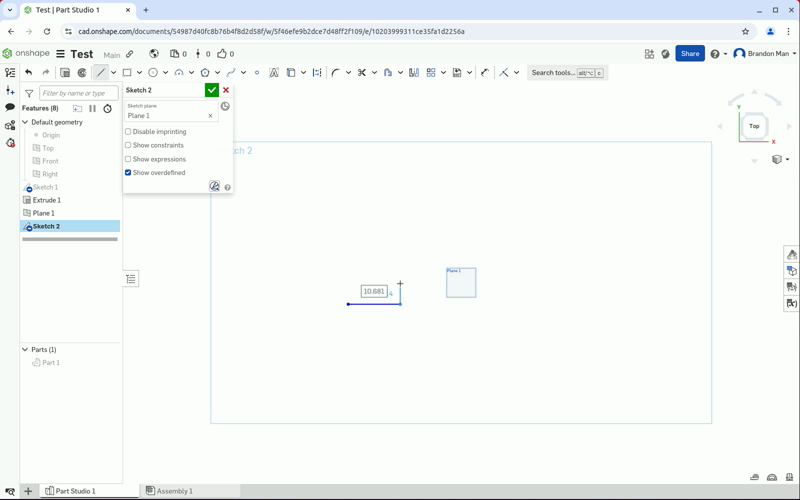
key_up(shift)
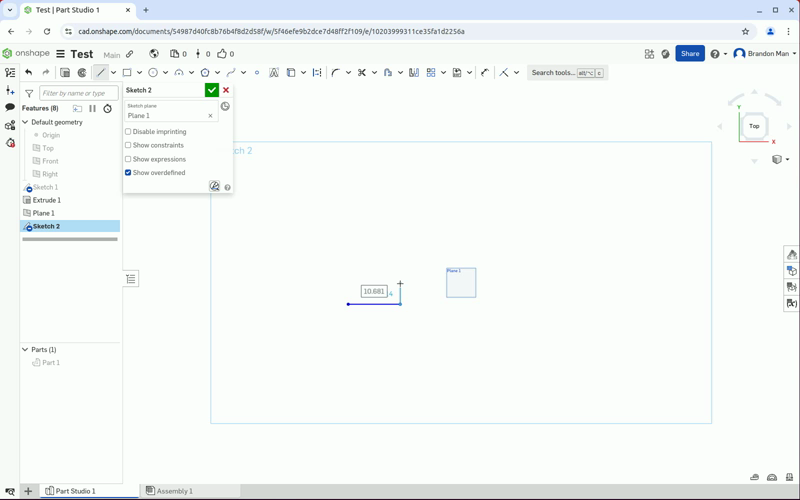
key_down(shift)
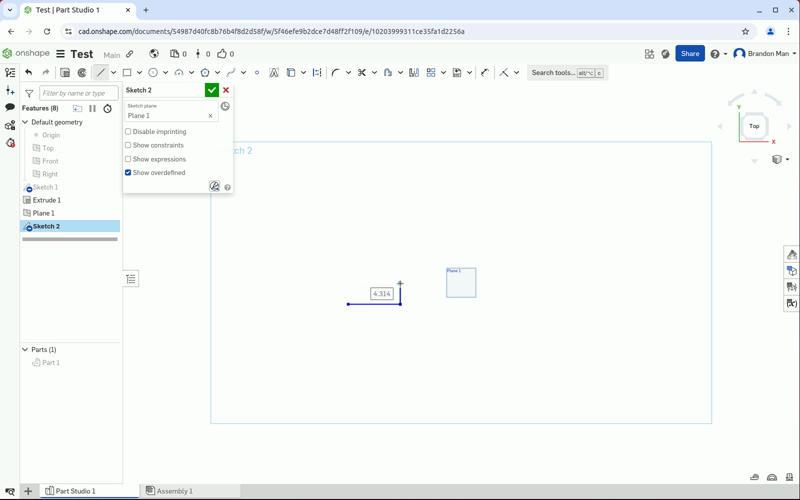
mouse_move(430, 283)
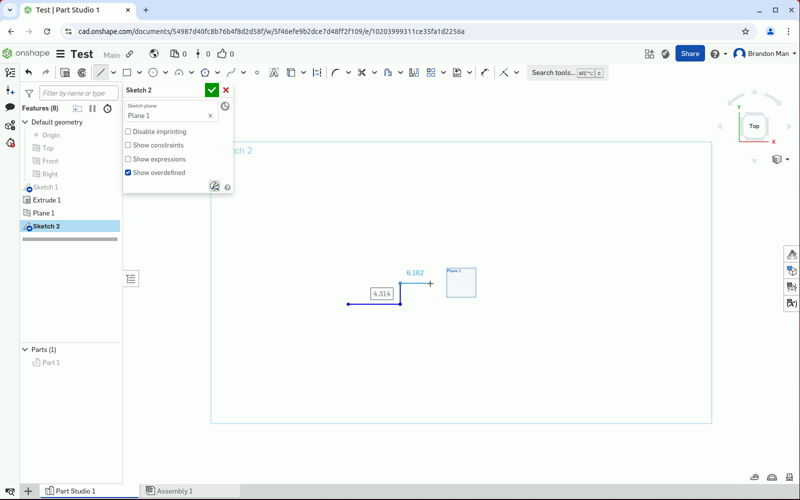
mouse_move(348, 283)
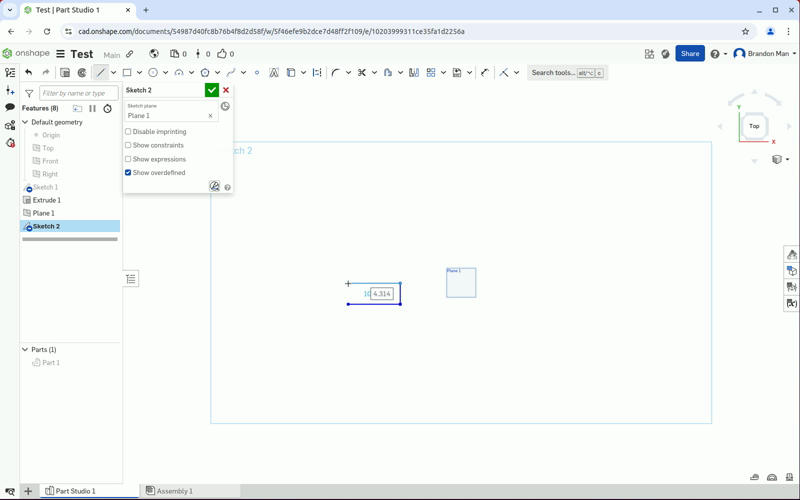
click(348, 283)
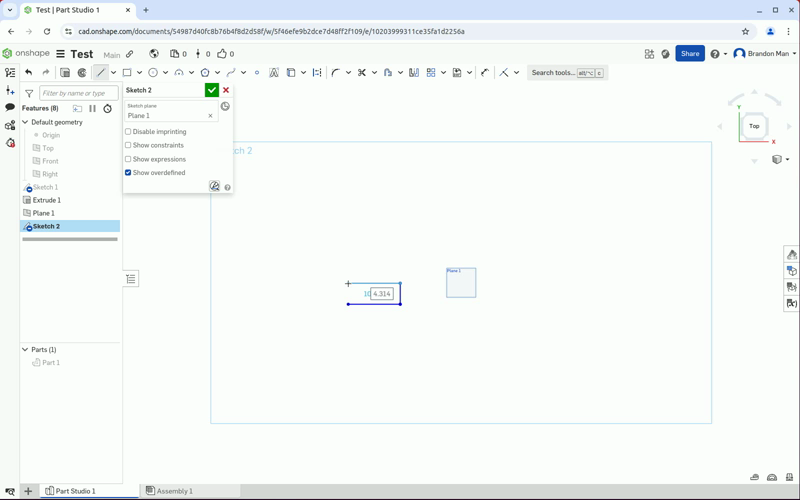
key_up(shift)
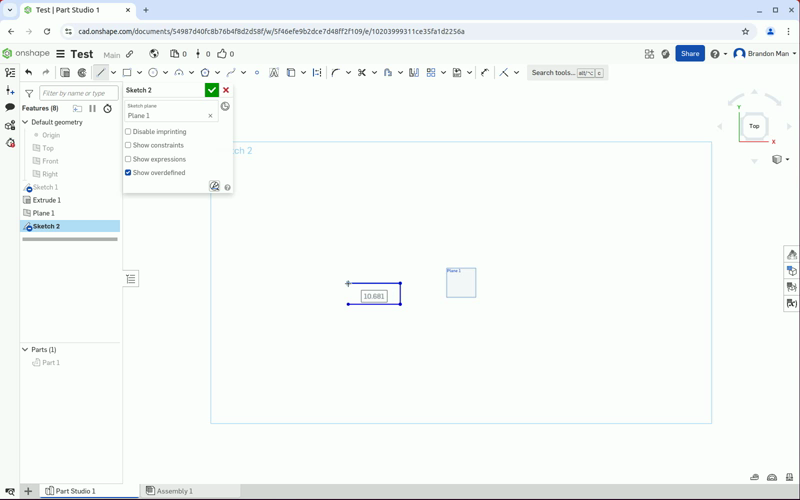
mouse_move(378, 283)
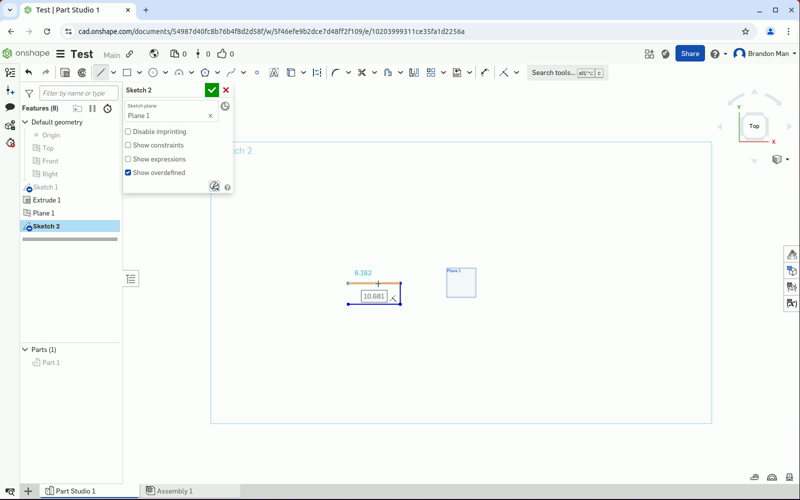
key_down(shift)
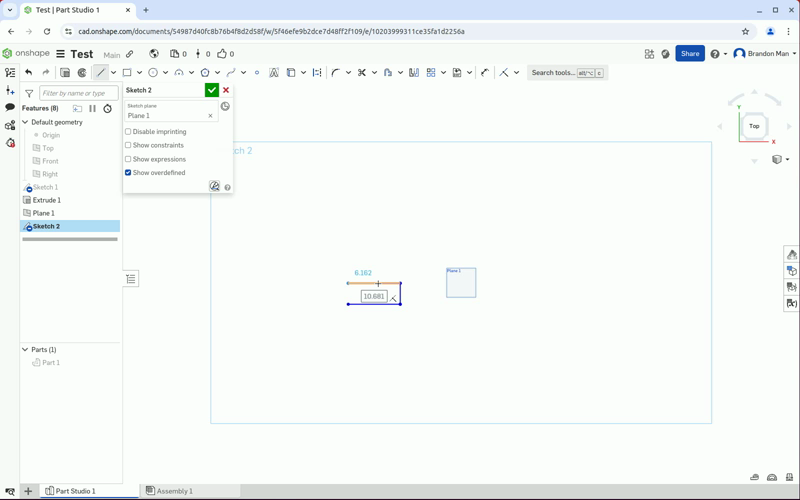
mouse_move(348, 304)
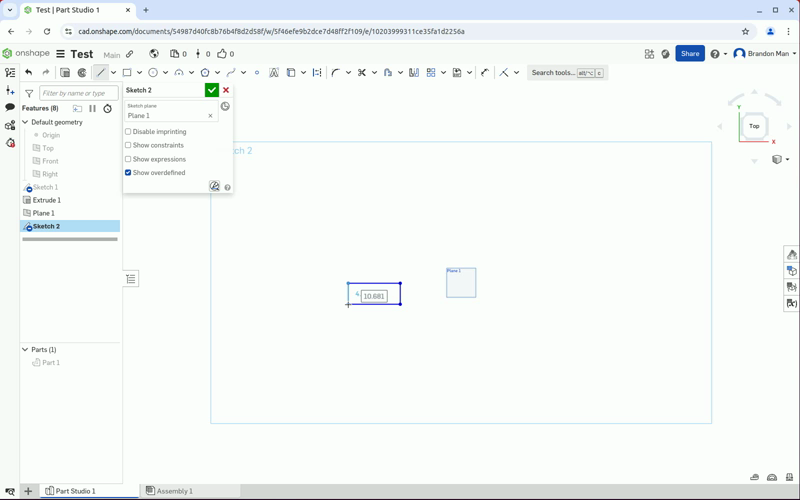
key_up(shift)
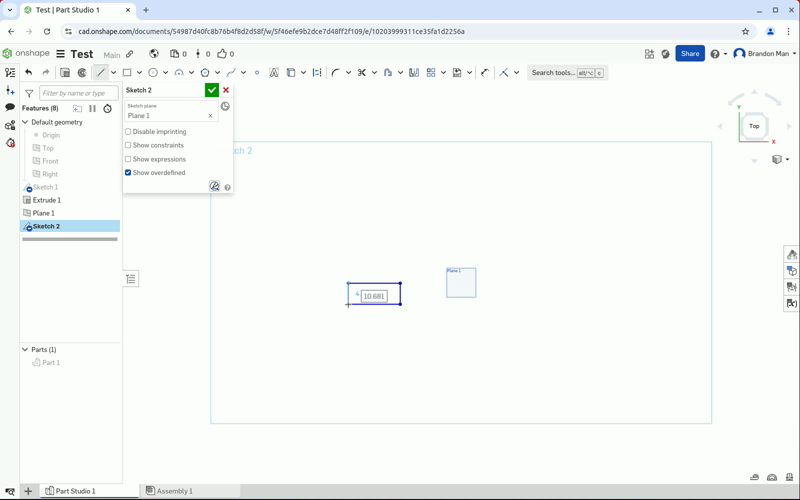
click(348, 304)
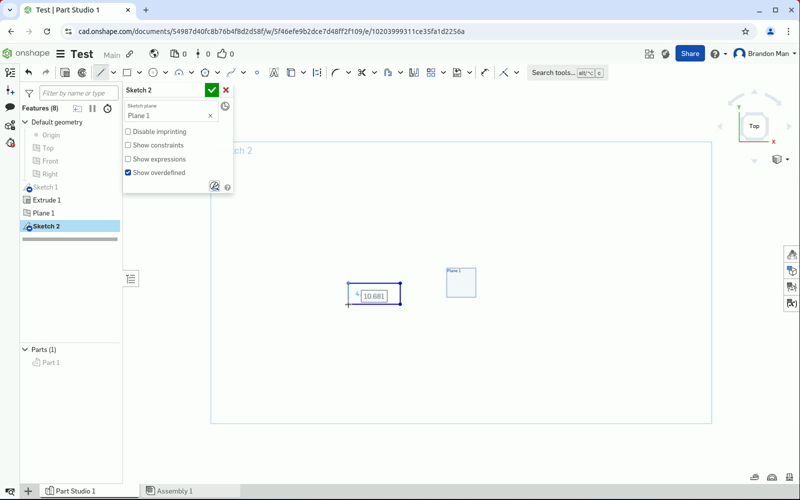
key(esc)
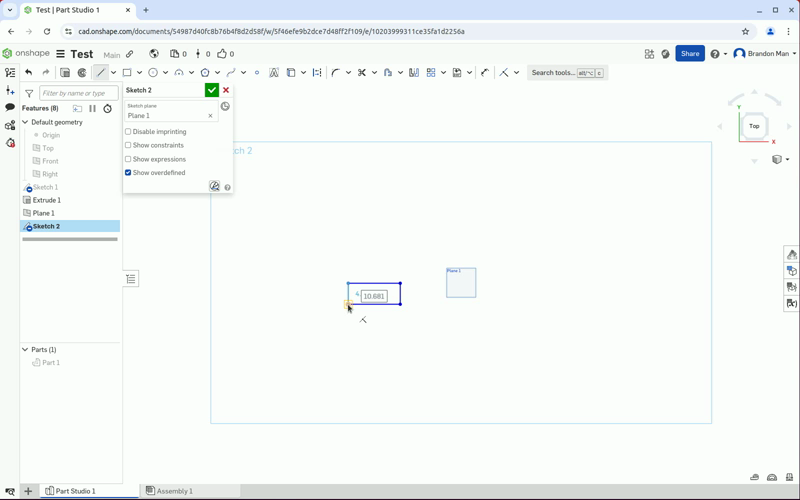
mouse_move(349, 297)
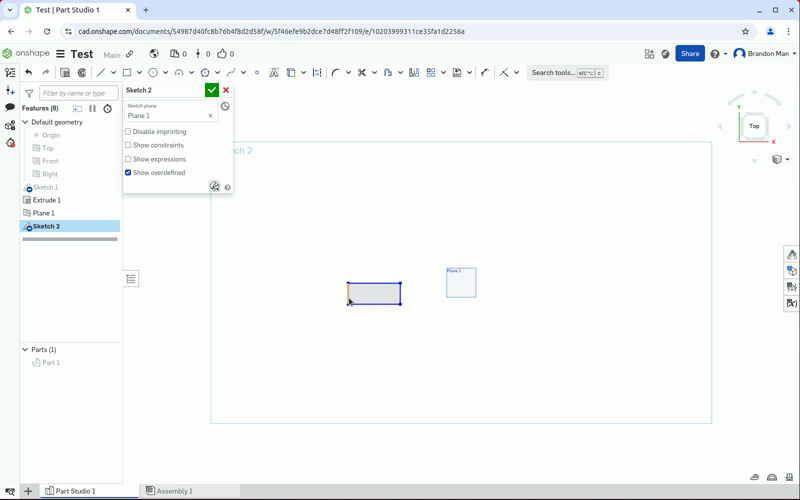
scroll(6)
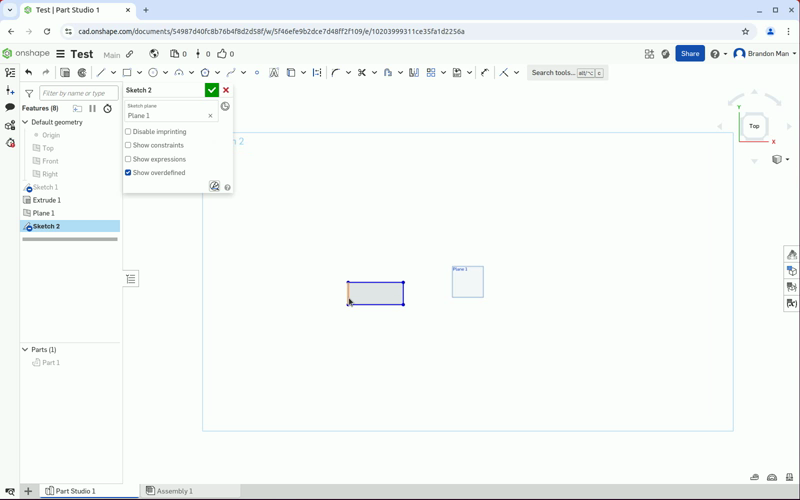
scroll(6)
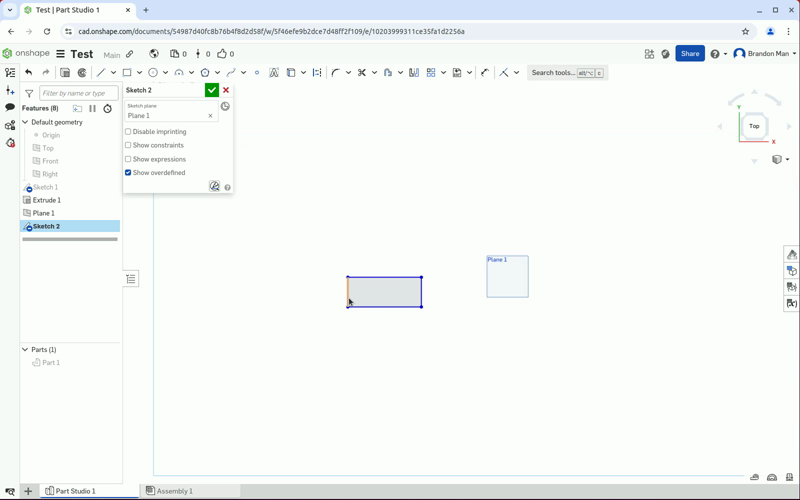
scroll(6)
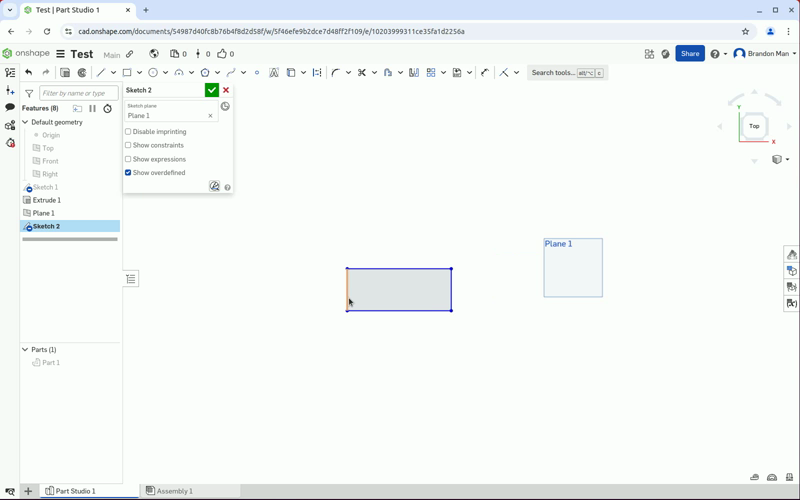
scroll(6)
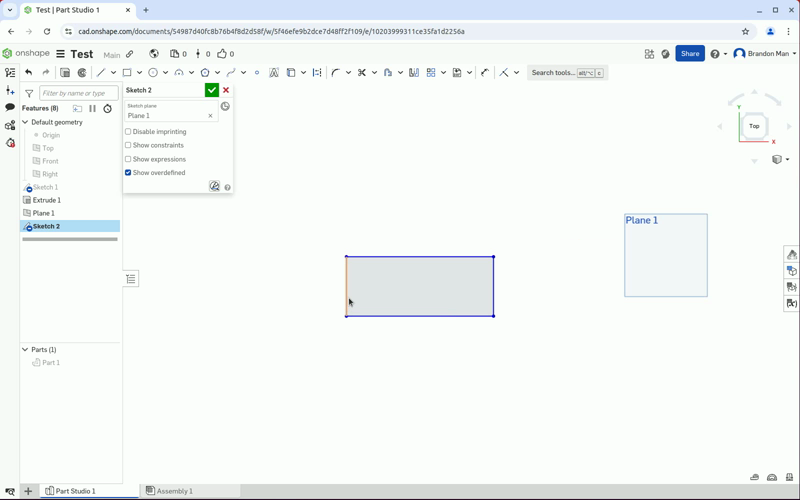
scroll(6)
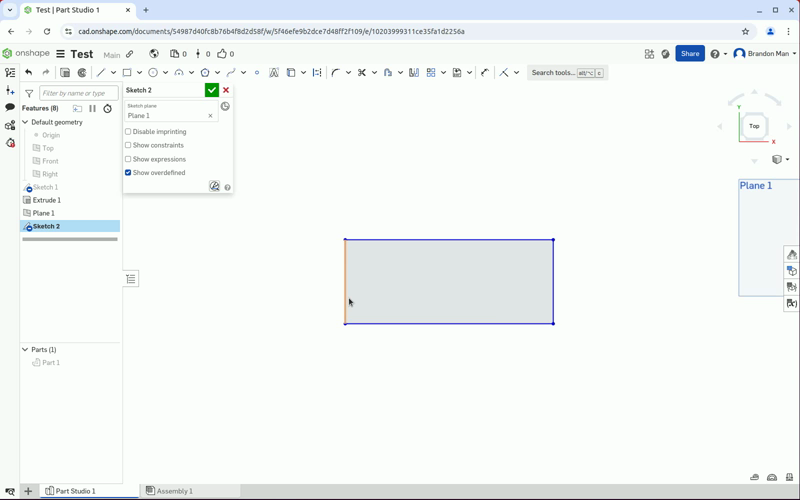
scroll(6)
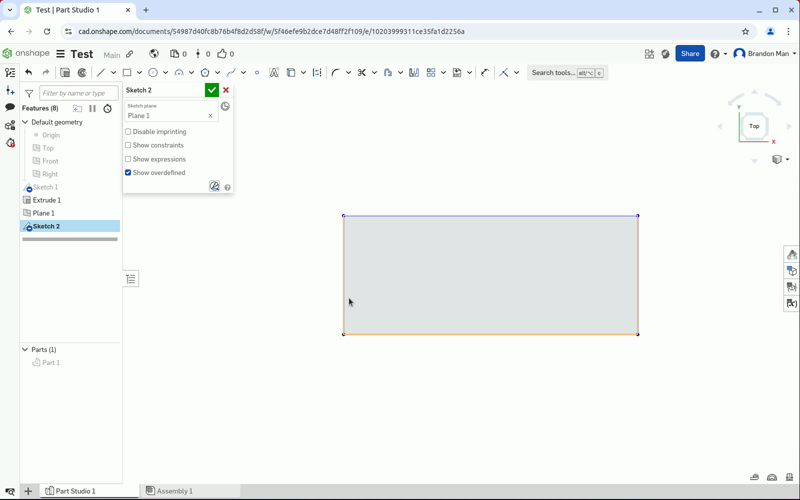
scroll(6)
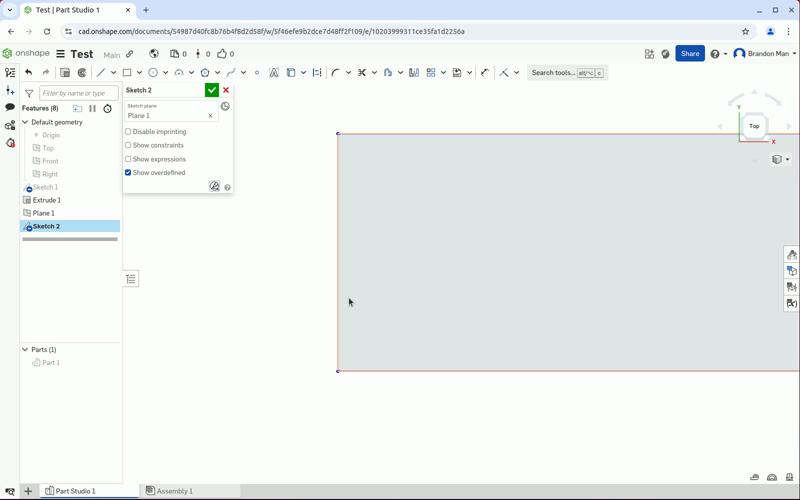
click(349, 297)
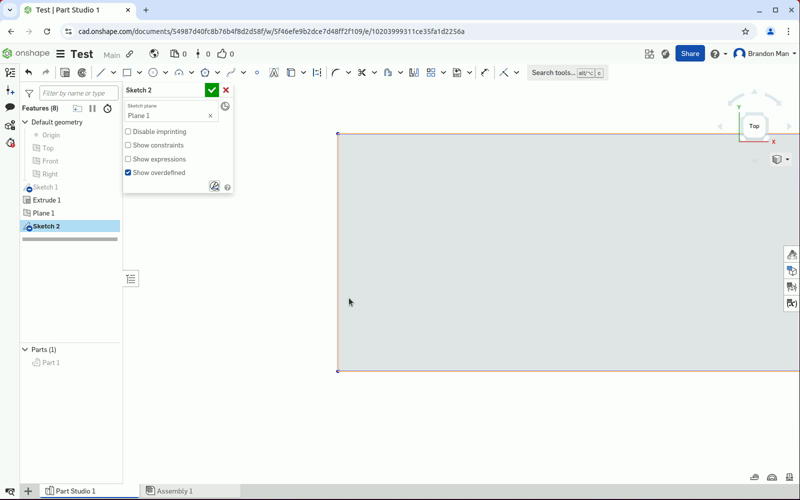
scroll(-6)
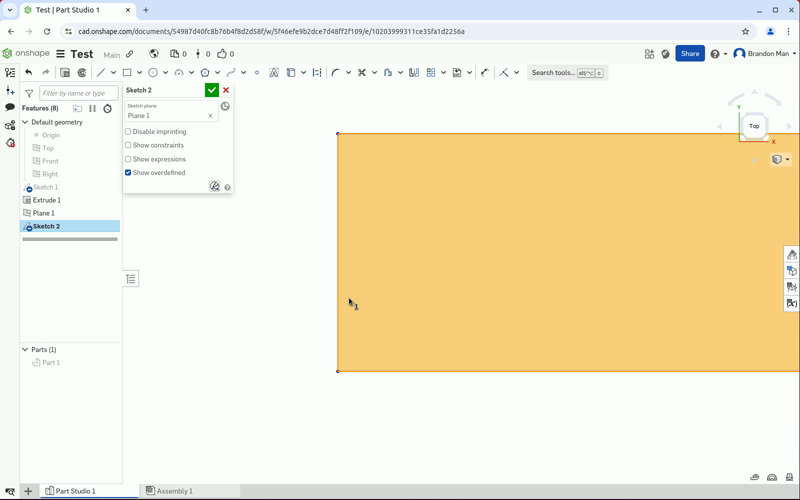
scroll(-6)
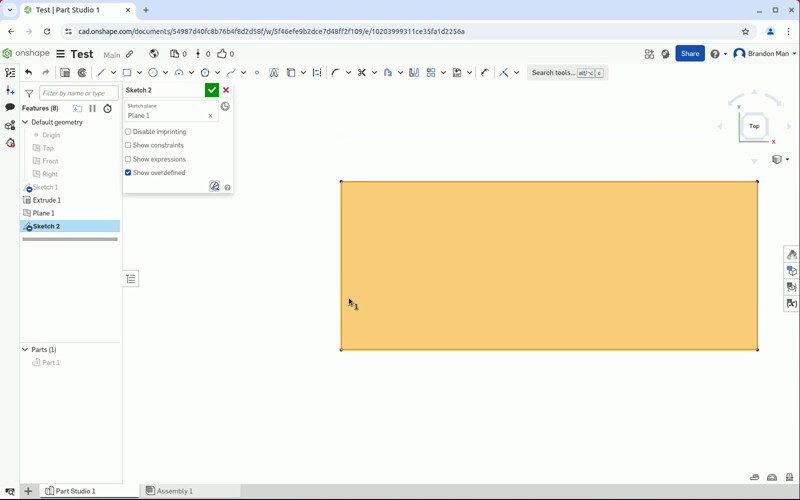
scroll(-6)
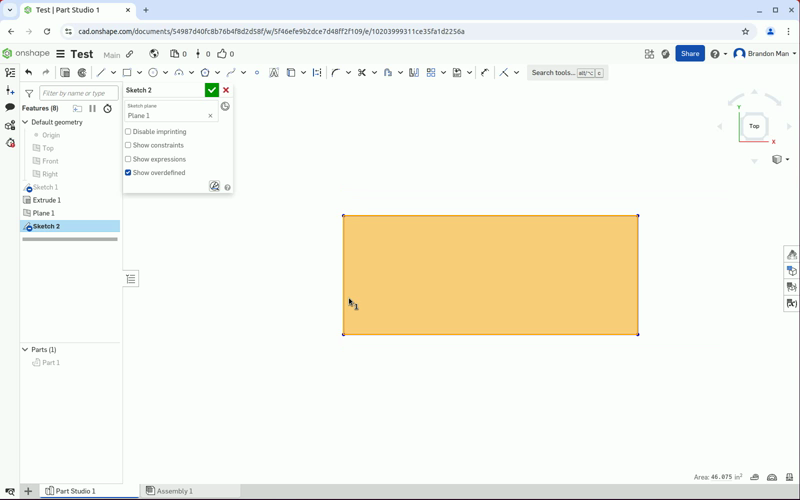
scroll(-6)
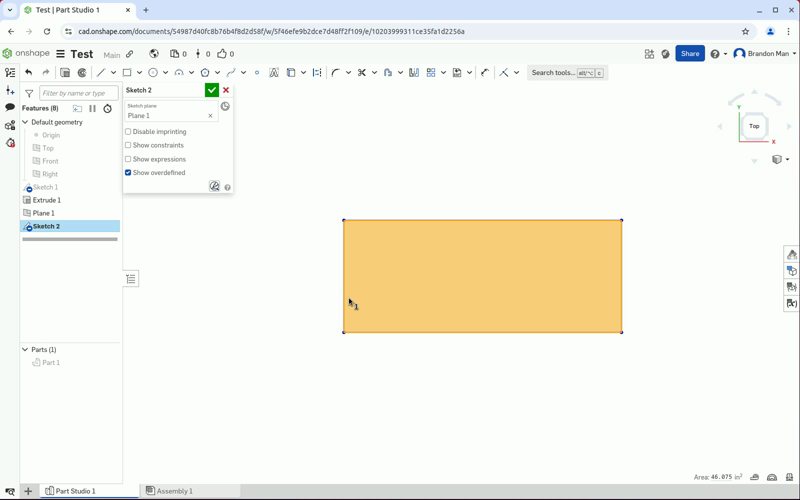
scroll(-6)
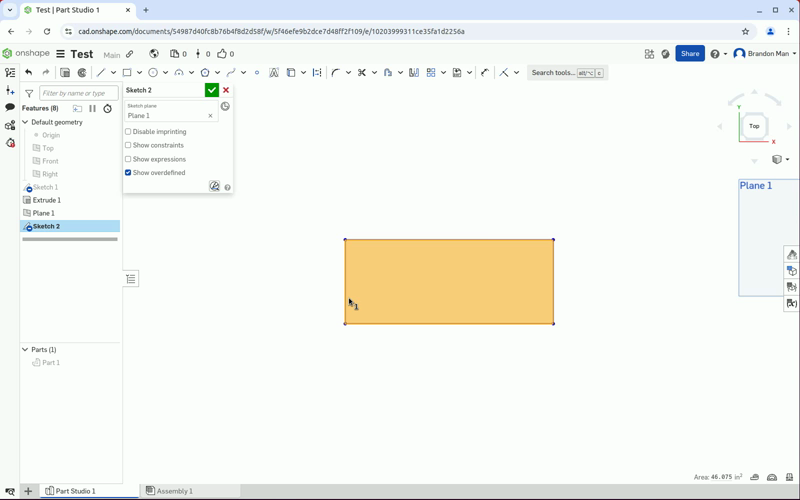
scroll(-6)
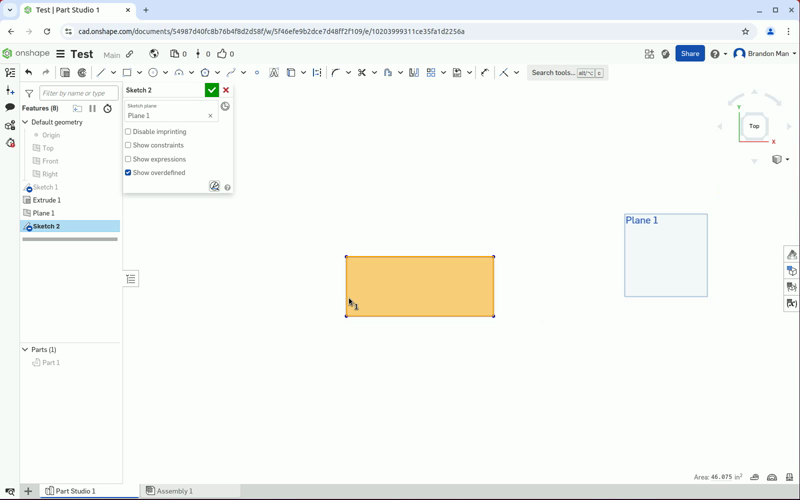
scroll(-6)
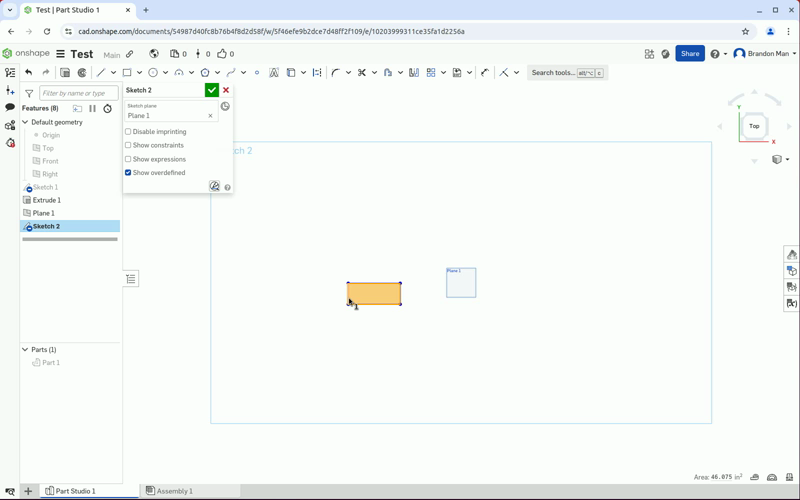
mouse_move(73, 352)
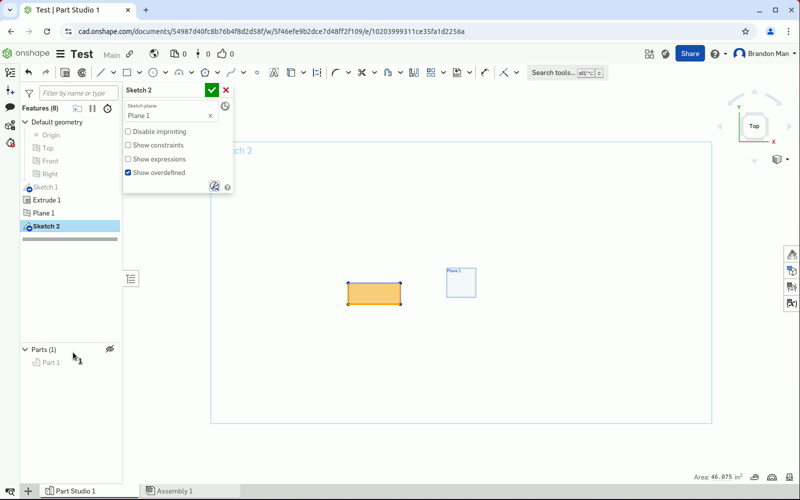
key(shift+y)
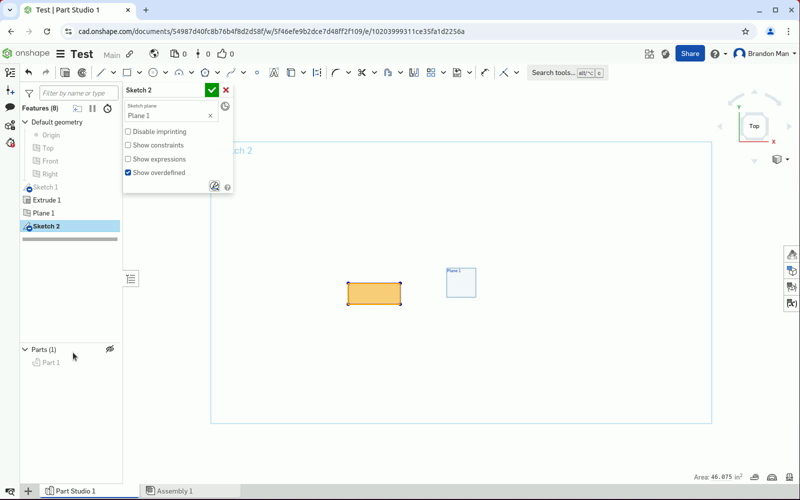
key(shift+e)
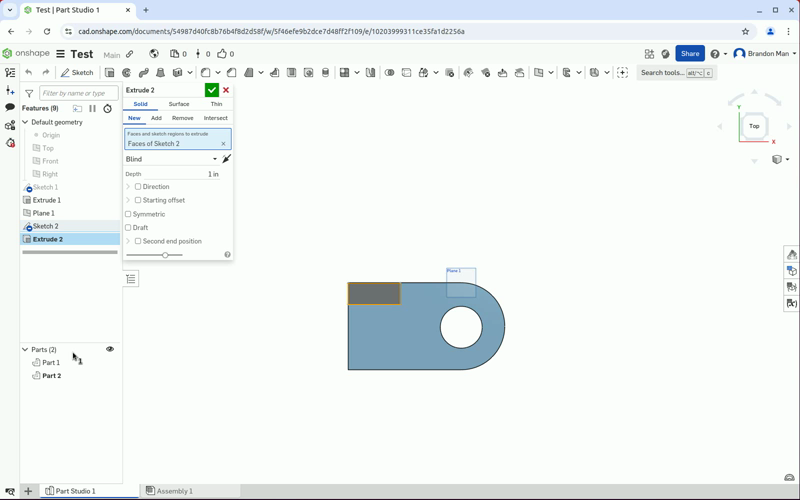
mouse_move(143, 106)
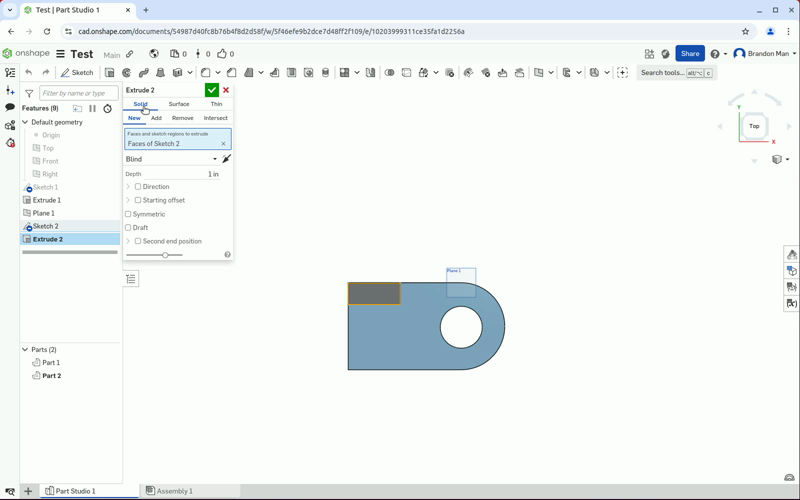
click(143, 106)
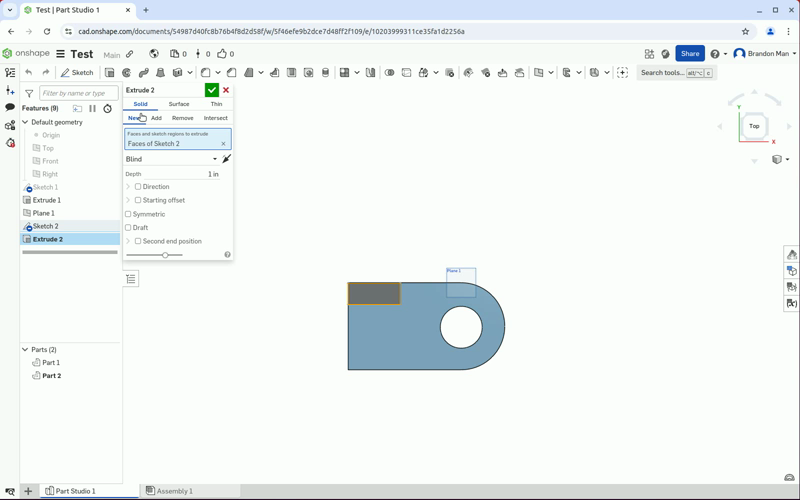
mouse_move(137, 120)
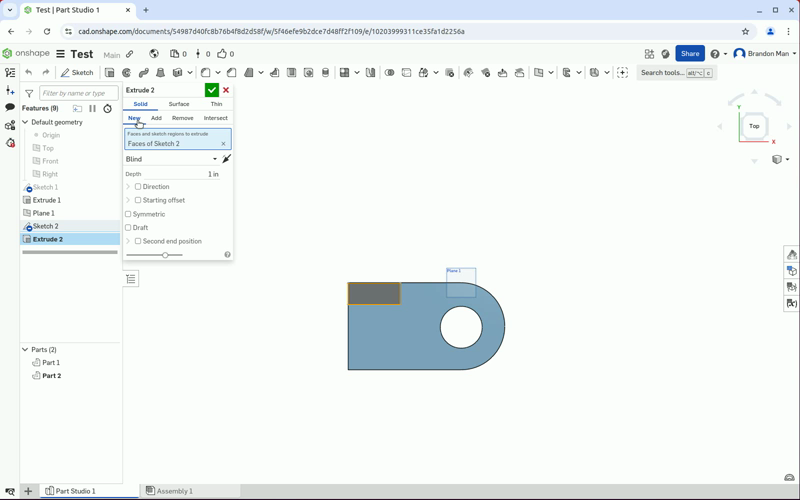
click(137, 120)
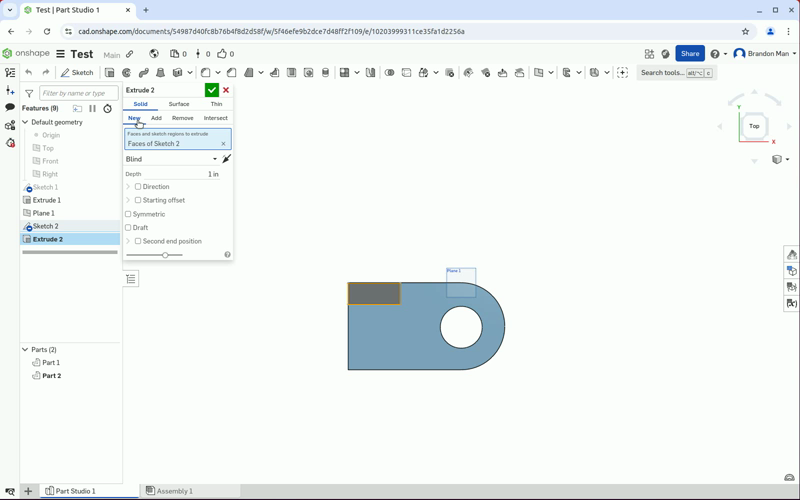
key(tab, 4)
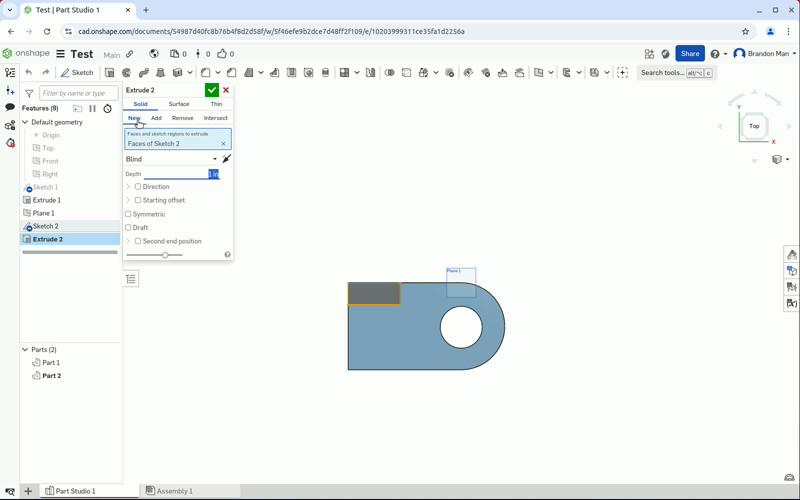
text(8.906)
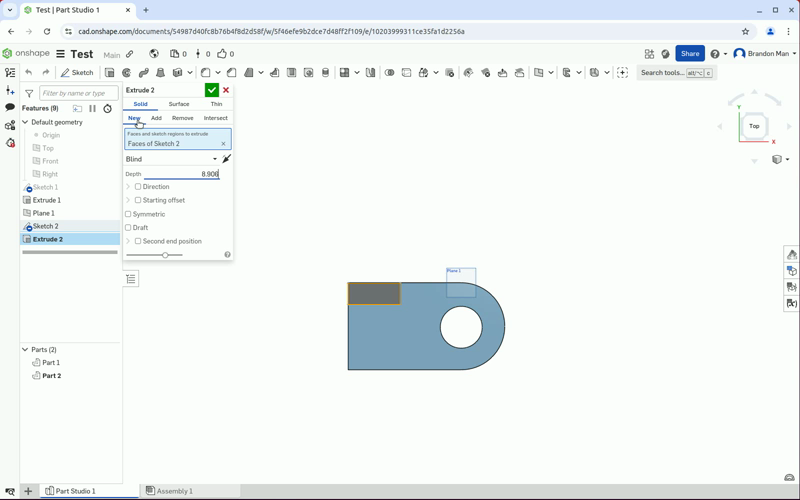
key(enter)
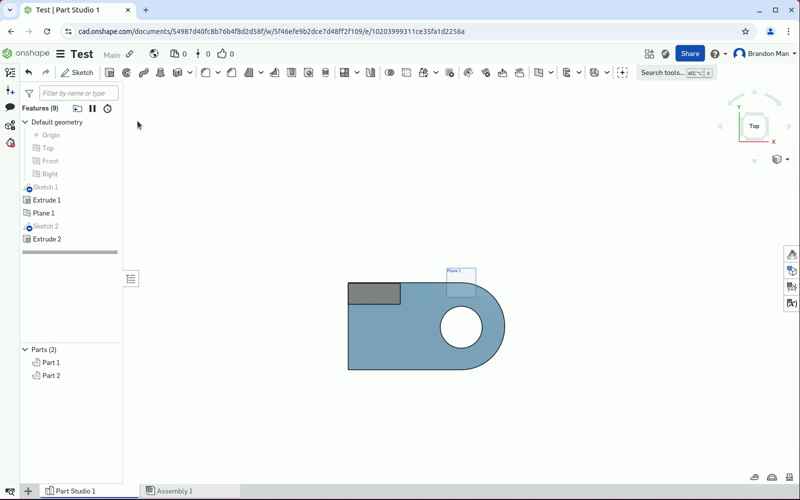
key(shift+h)
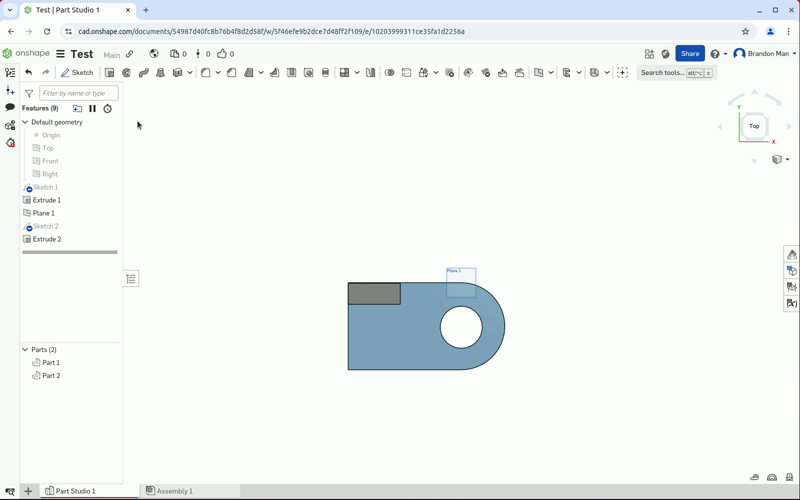
key(shift+h)
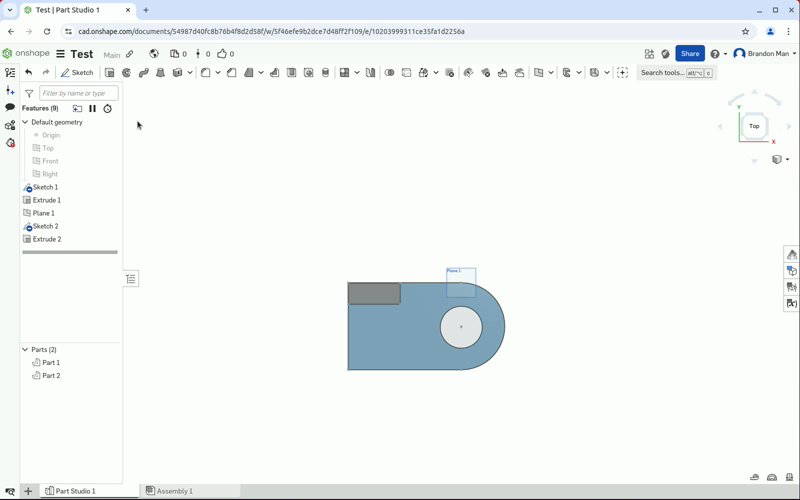
key(shift+7)
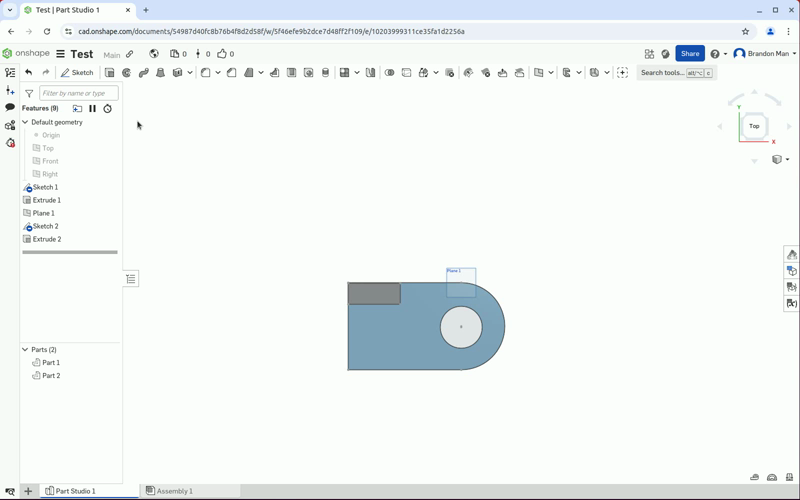
key(up, 3)
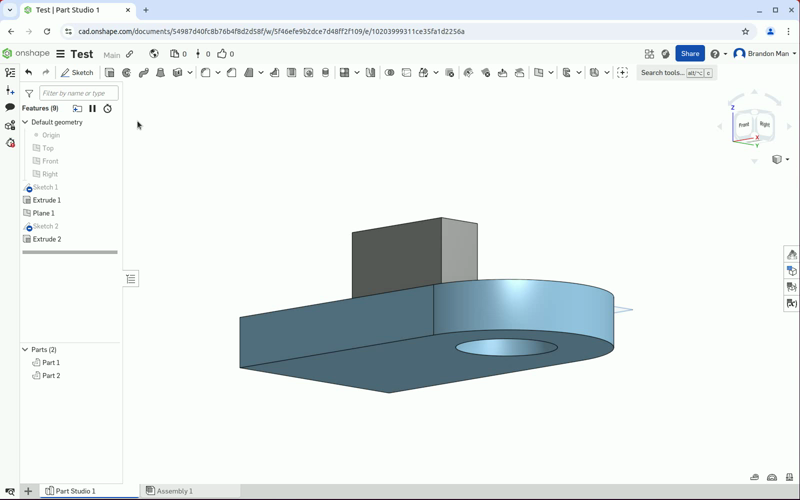
key(left, 3)
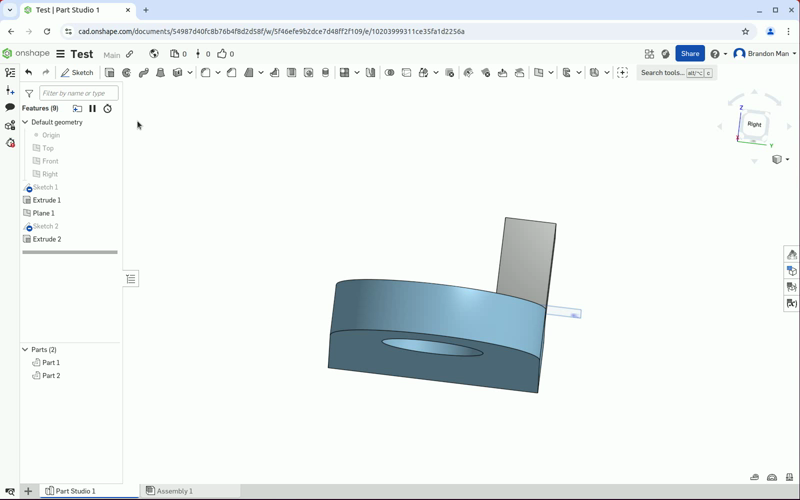
key(right, 3)
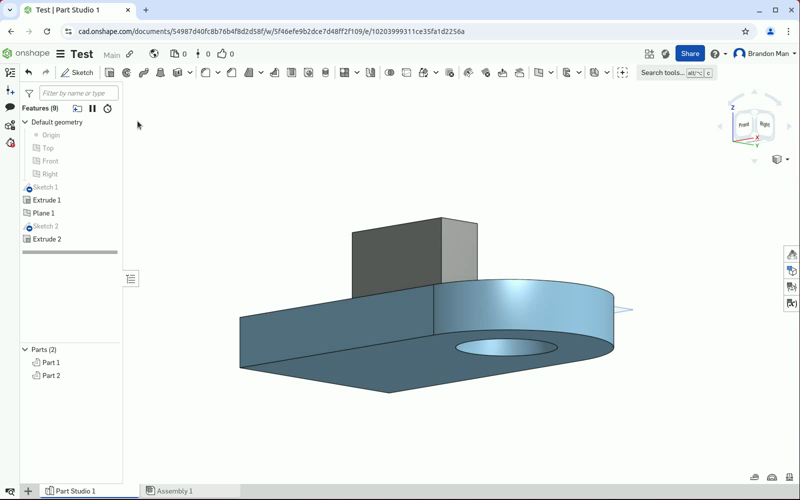
key(down, 3)
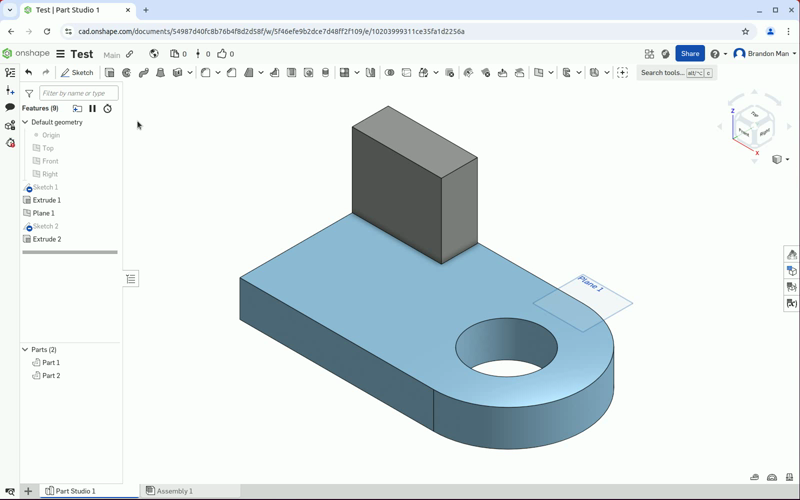
mouse_move(73, 189)
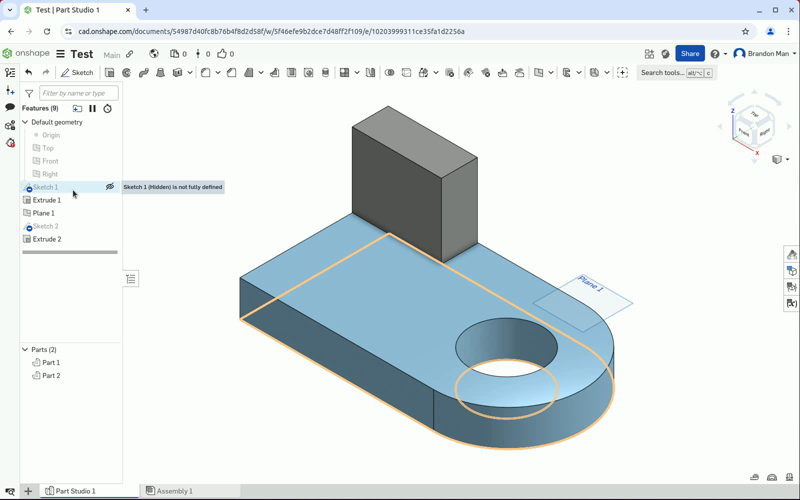
click(73, 189)